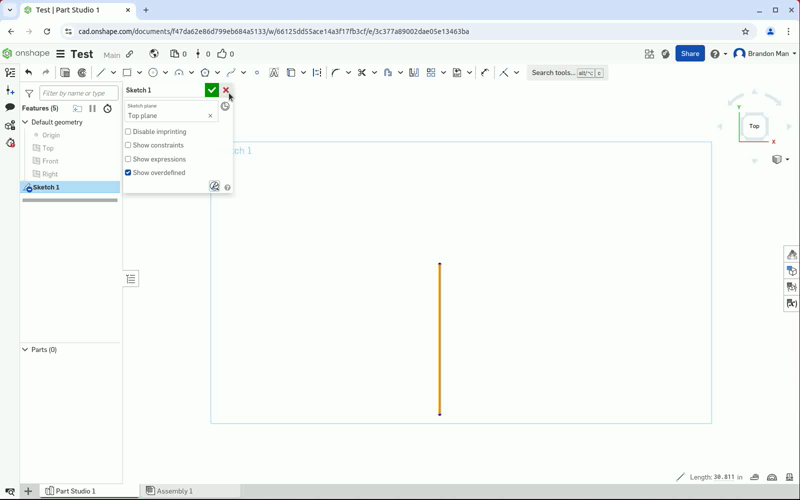
key(shift+h)
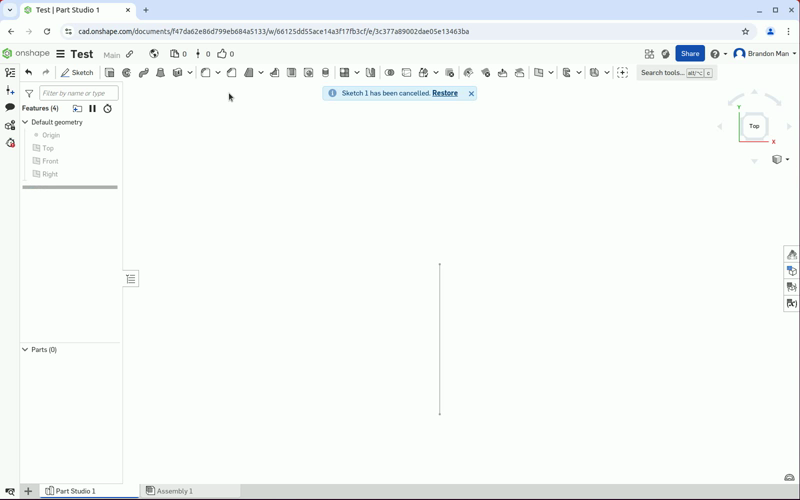
mouse_move(73, 352)
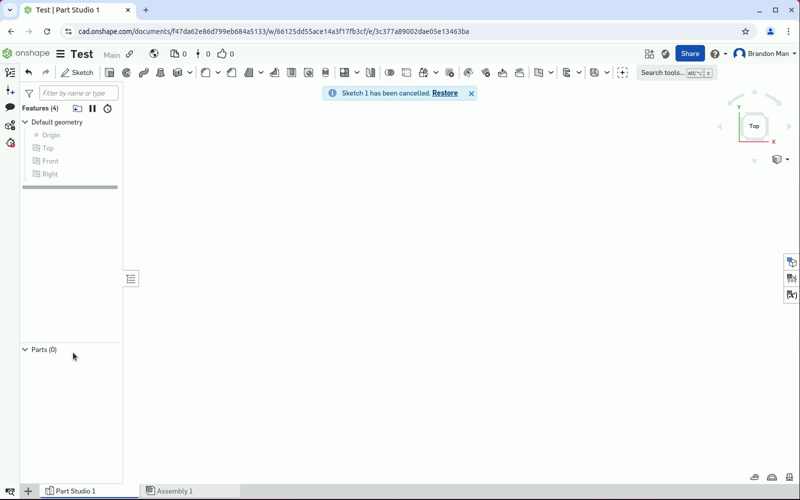
key(y)
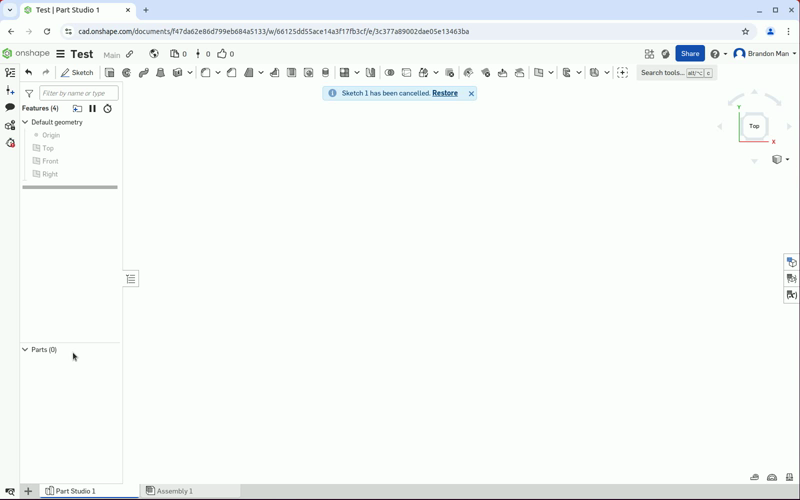
key(shift+p)
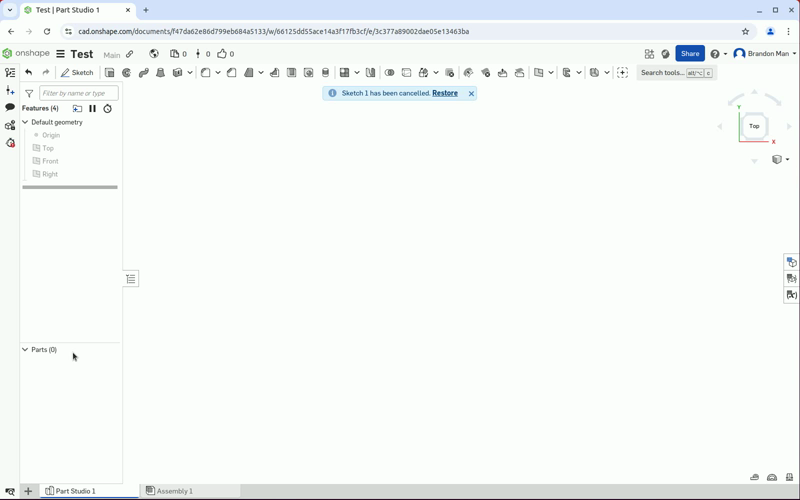
key(space)
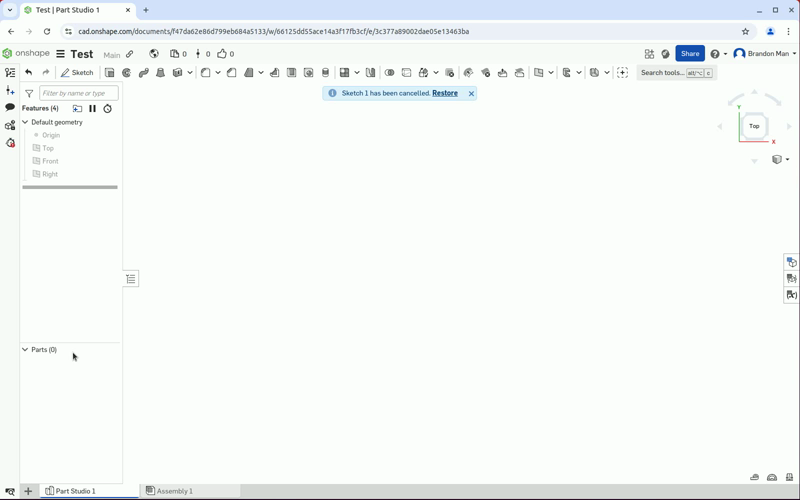
key_down(shift)
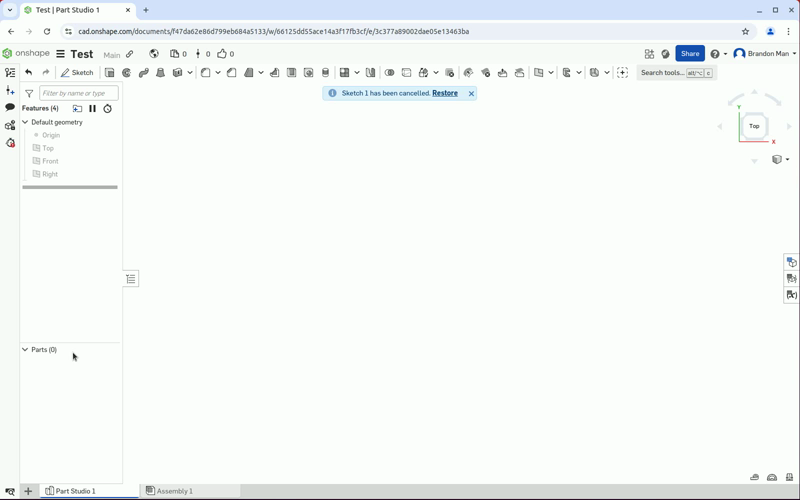
key(up)
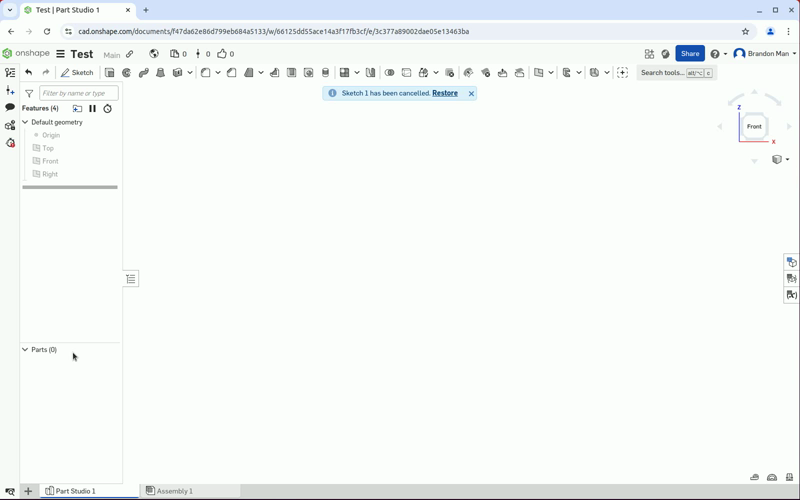
key_up(shift)
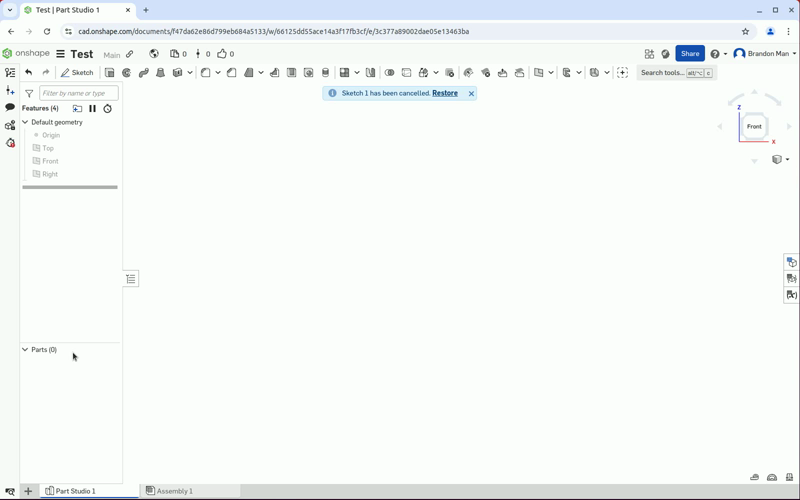
key(space)
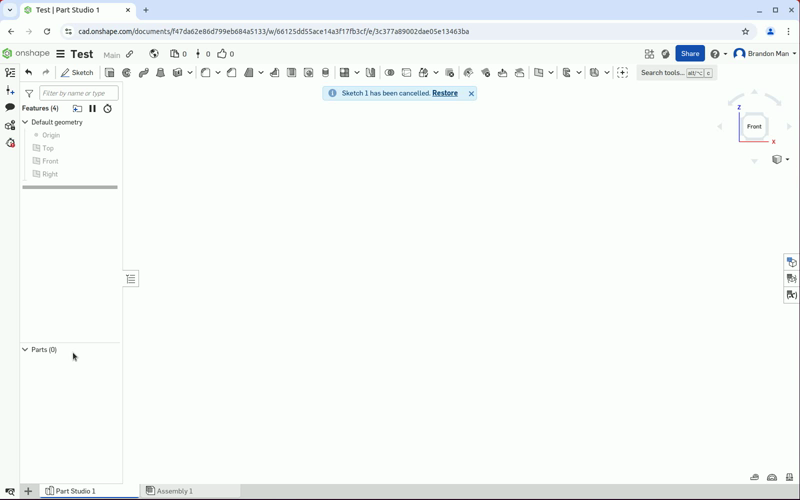
key_down(shift)
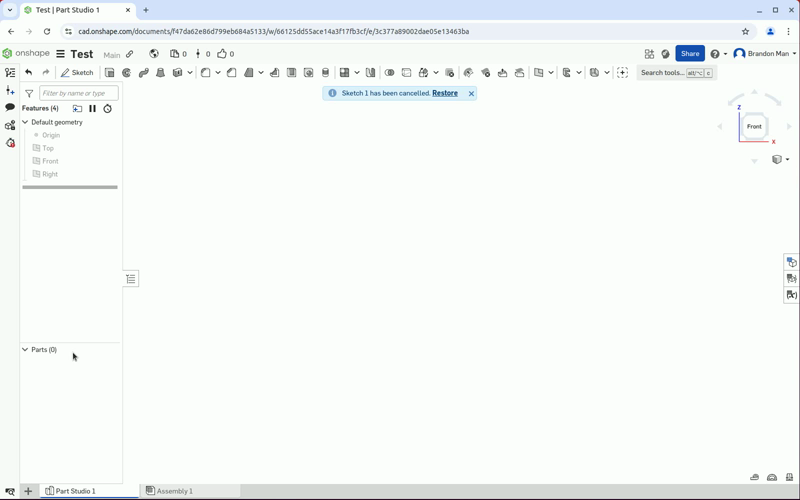
key(left)
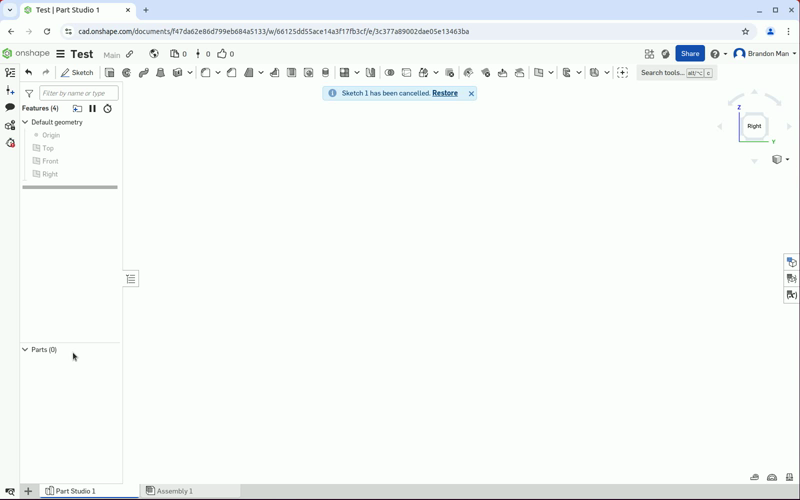
key_up(shift)
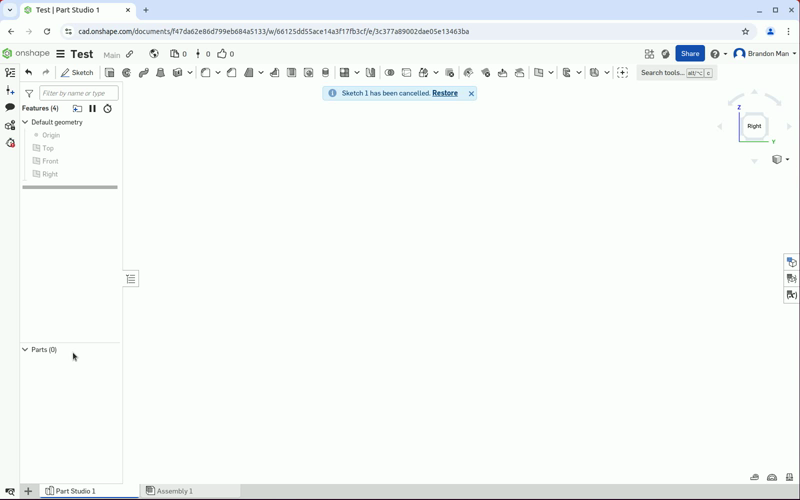
mouse_move(73, 352)
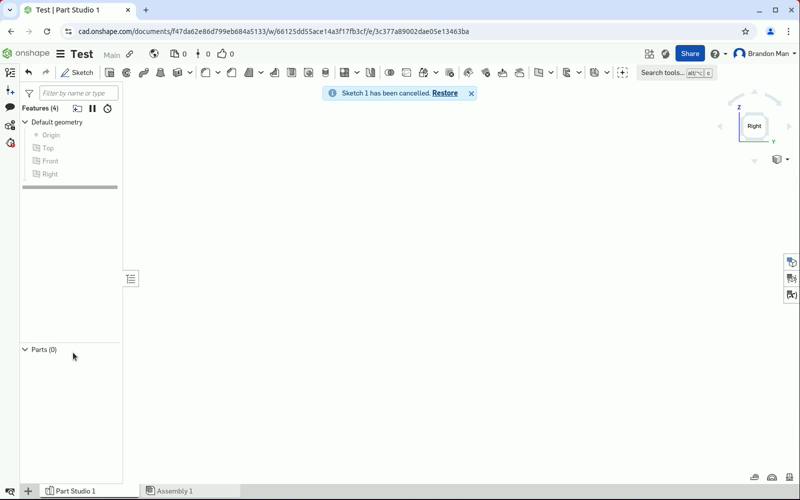
key(shift+y)
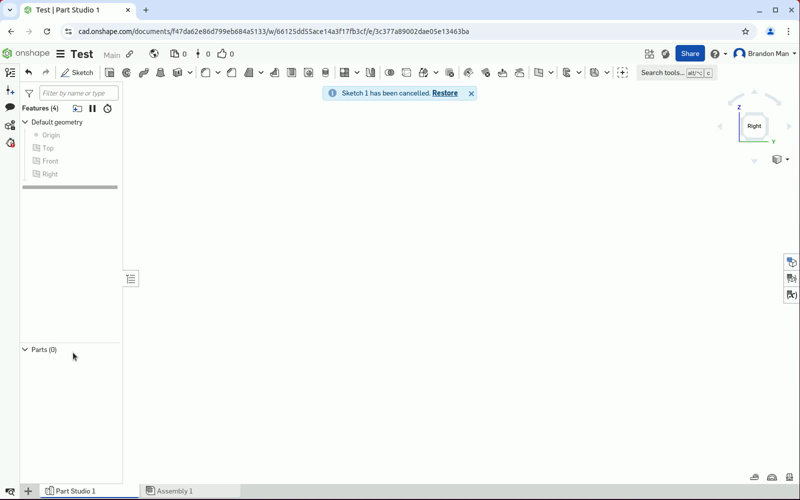
key(shift+s)
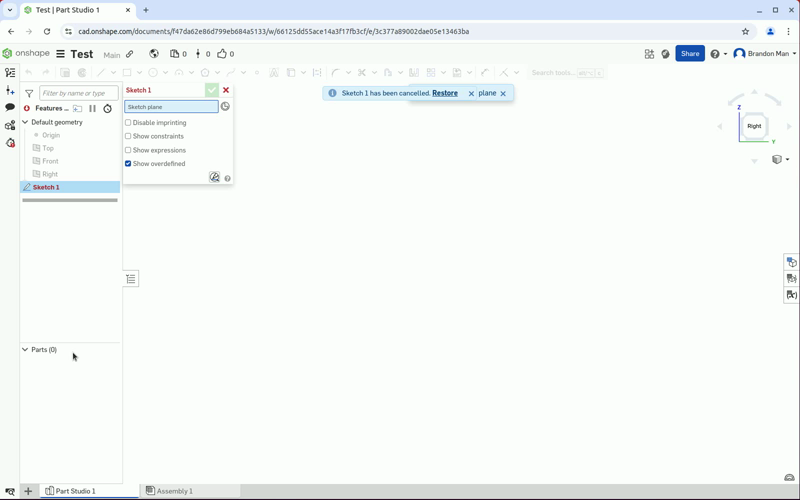
mouse_move(73, 176)
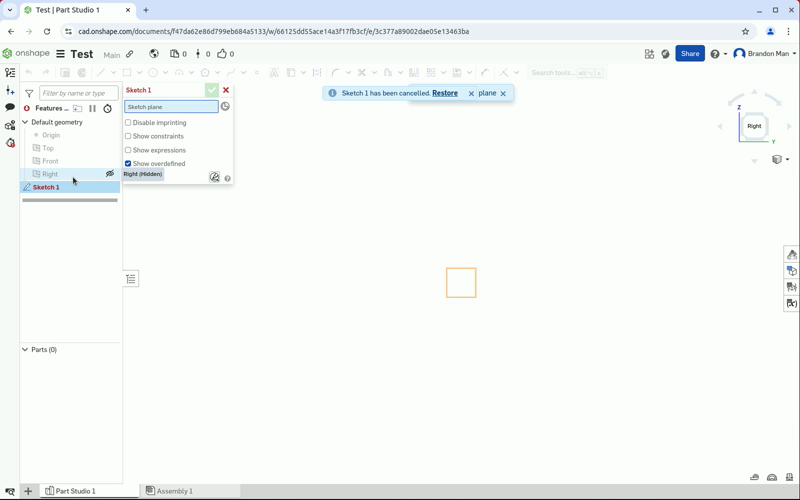
click(73, 176)
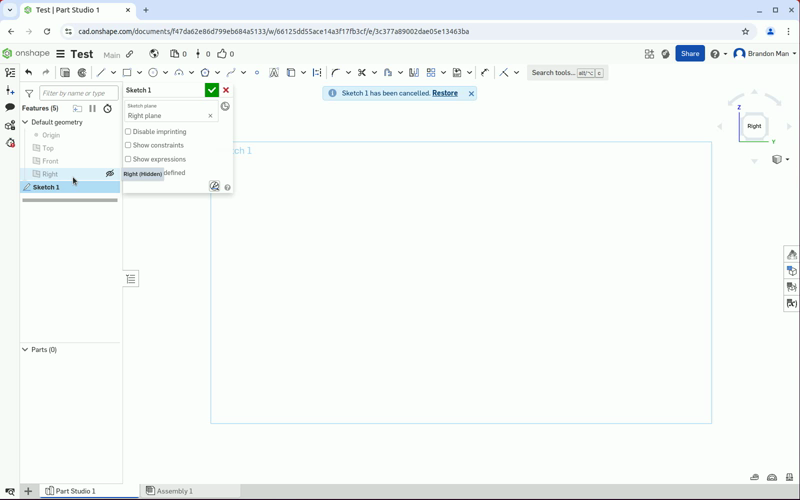
mouse_move(73, 352)
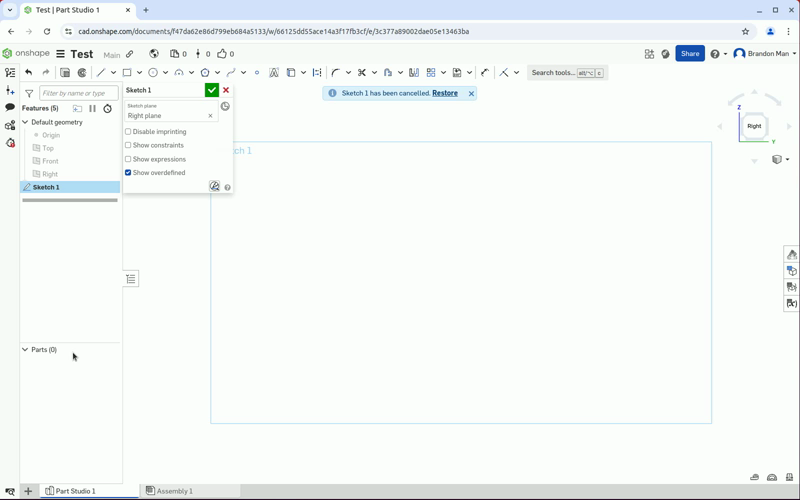
key(y)
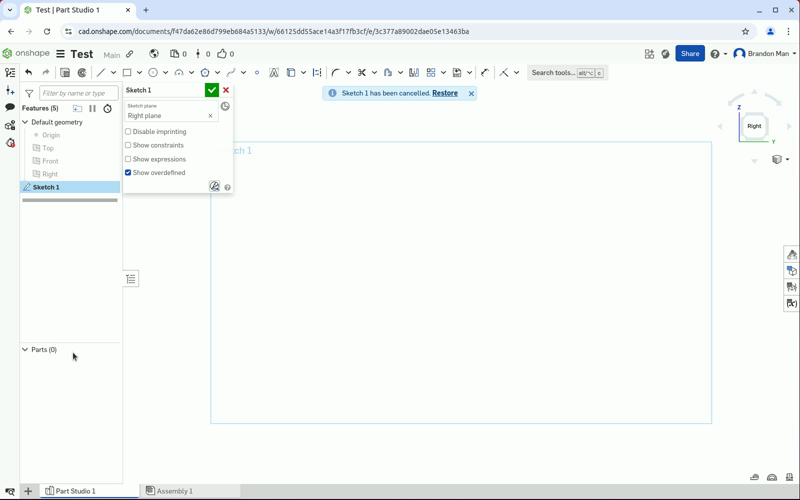
key(l)
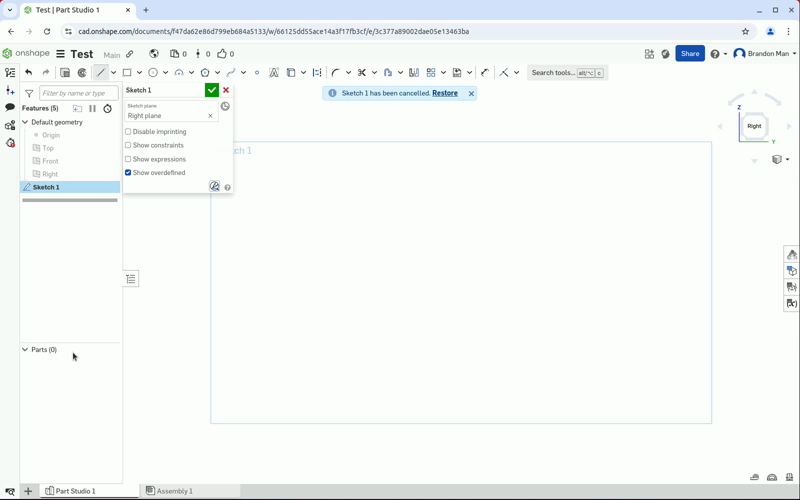
key_down(shift)
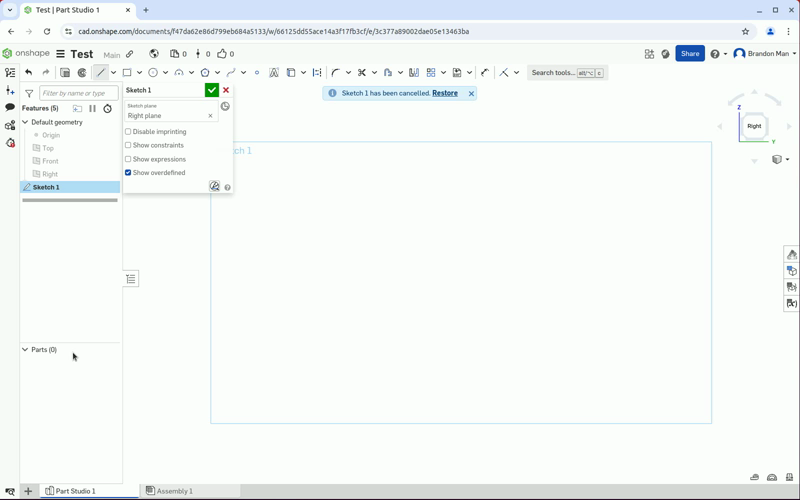
mouse_move(444, 299)
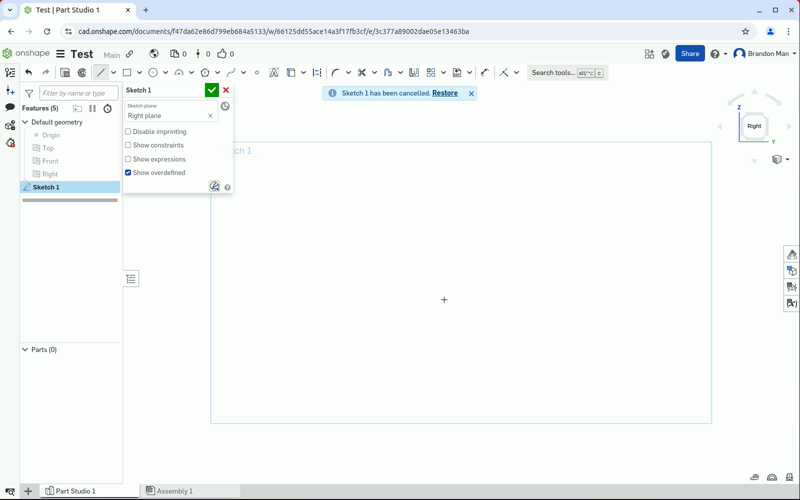
click(444, 299)
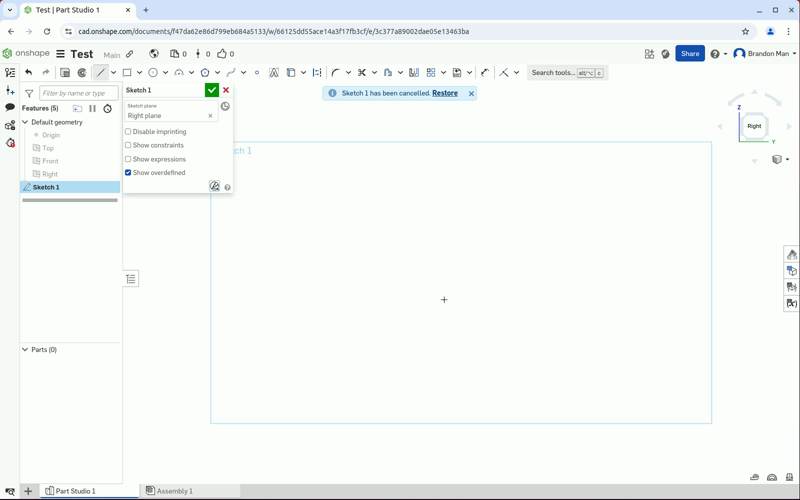
key_up(shift)
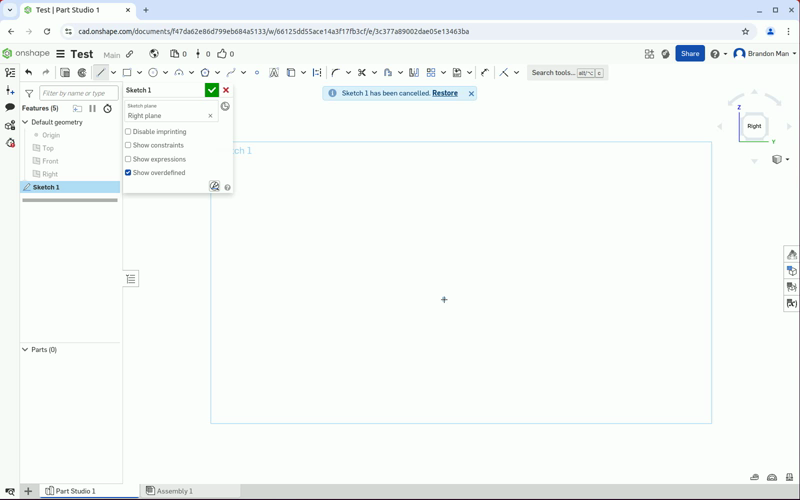
key_down(shift)
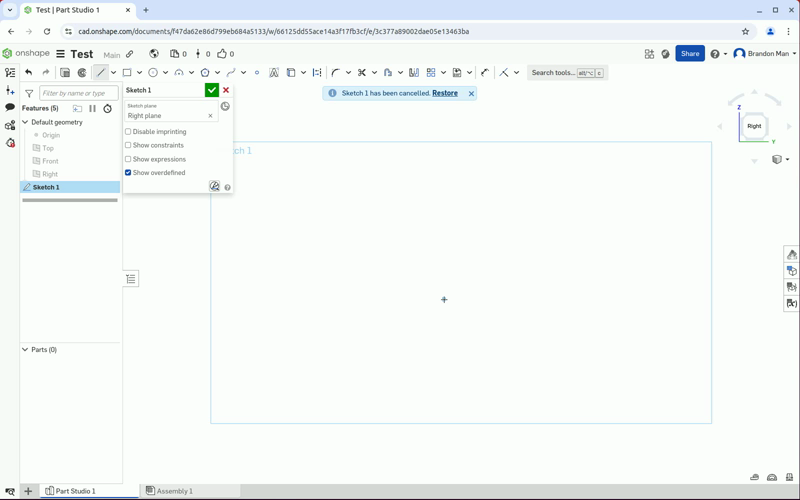
mouse_move(474, 299)
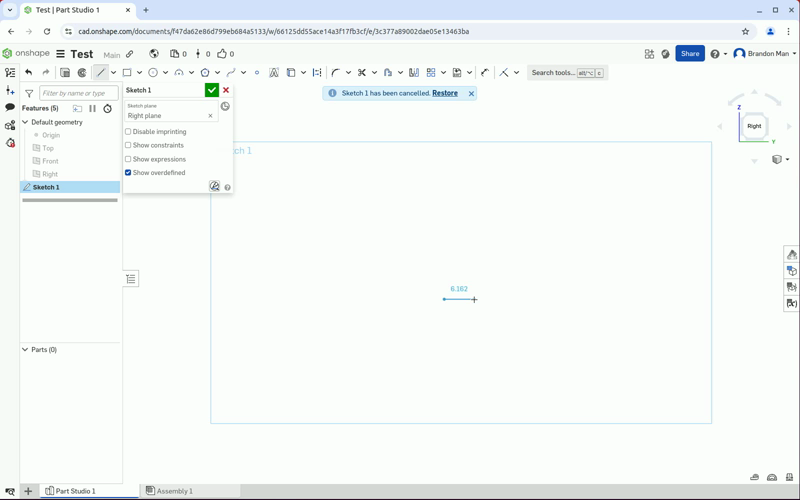
mouse_move(477, 299)
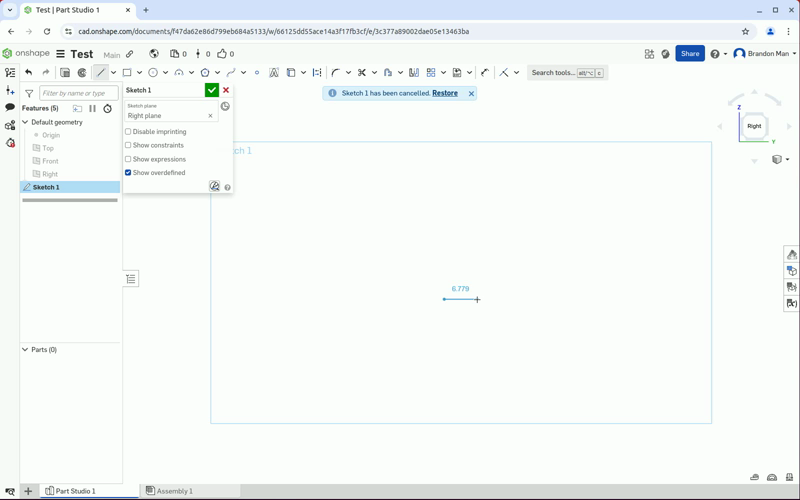
click(477, 299)
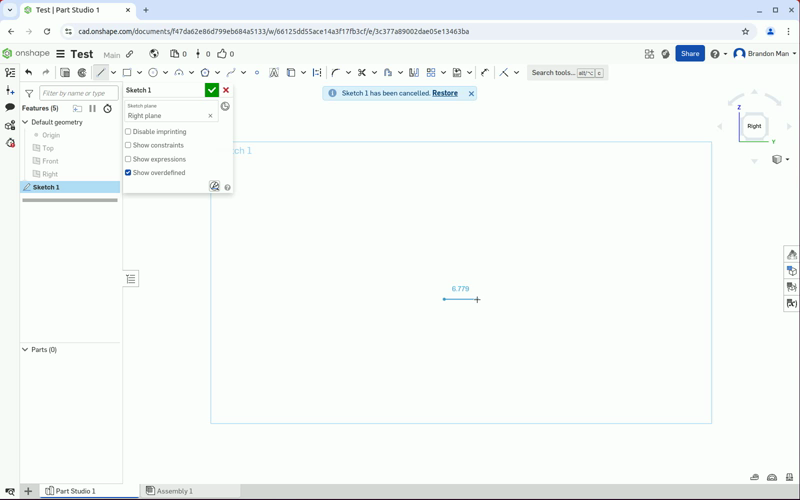
key_up(shift)
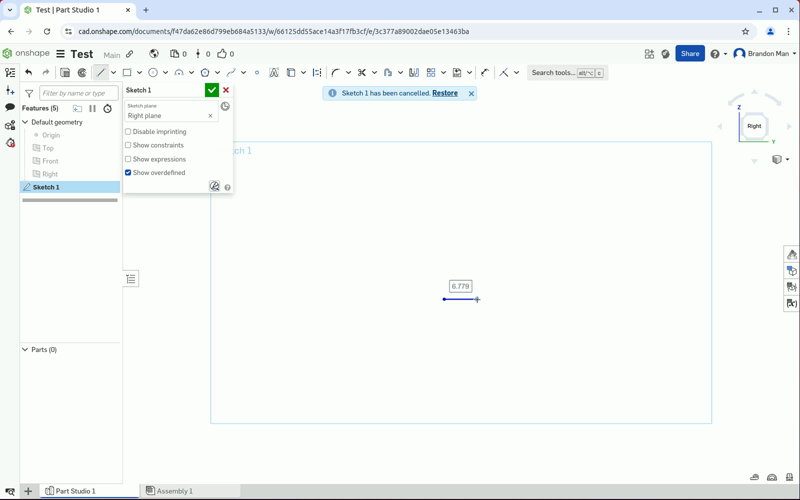
key_down(shift)
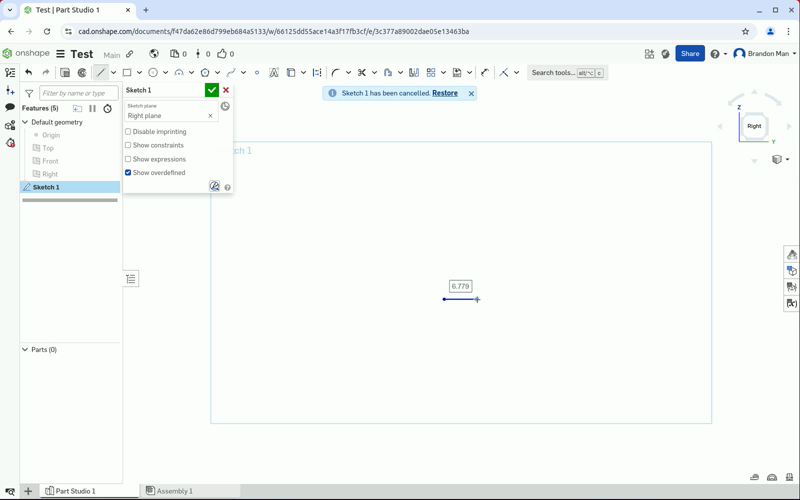
mouse_move(507, 299)
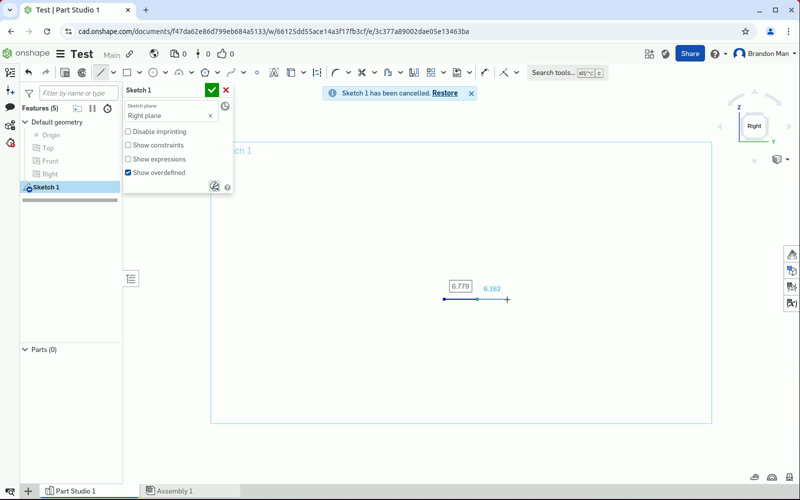
mouse_move(477, 266)
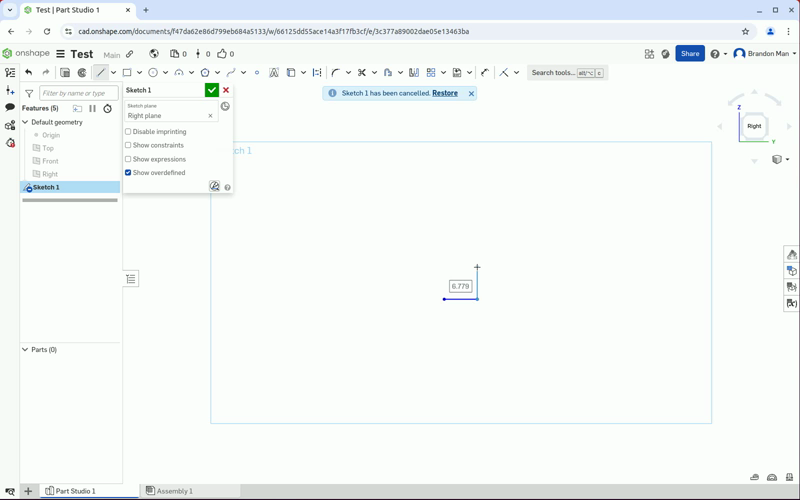
click(477, 266)
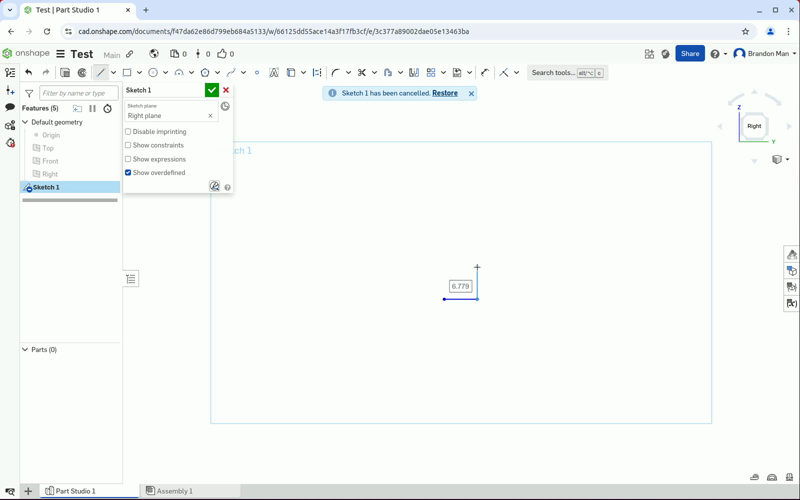
key_up(shift)
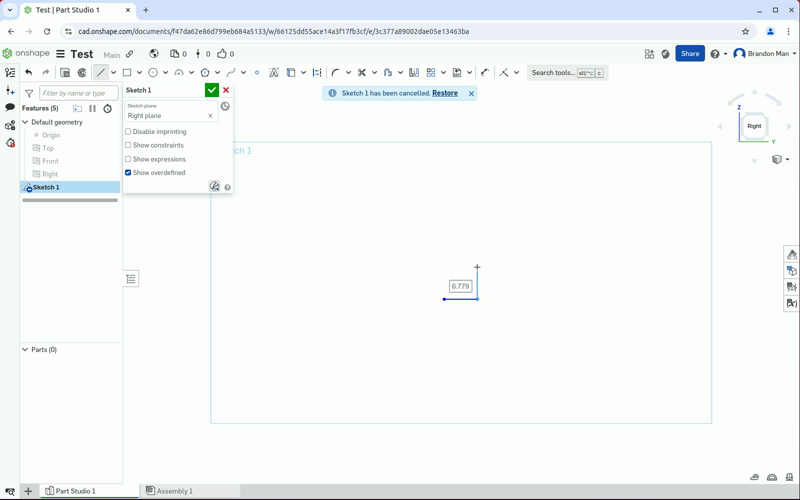
key_down(shift)
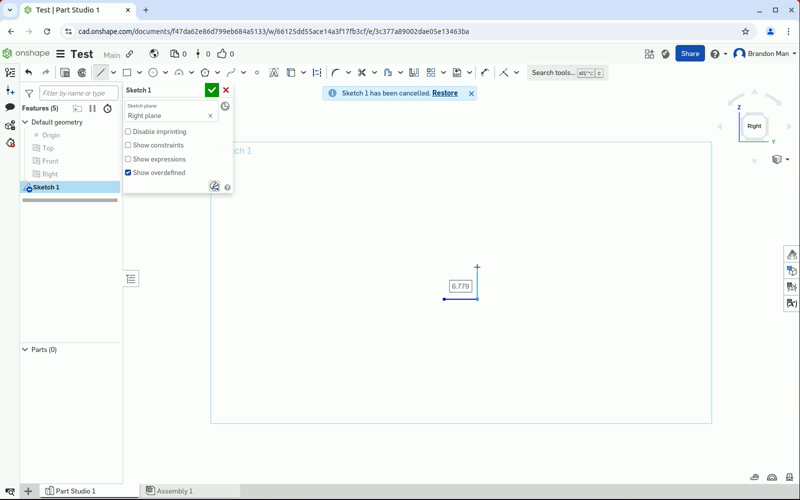
mouse_move(507, 266)
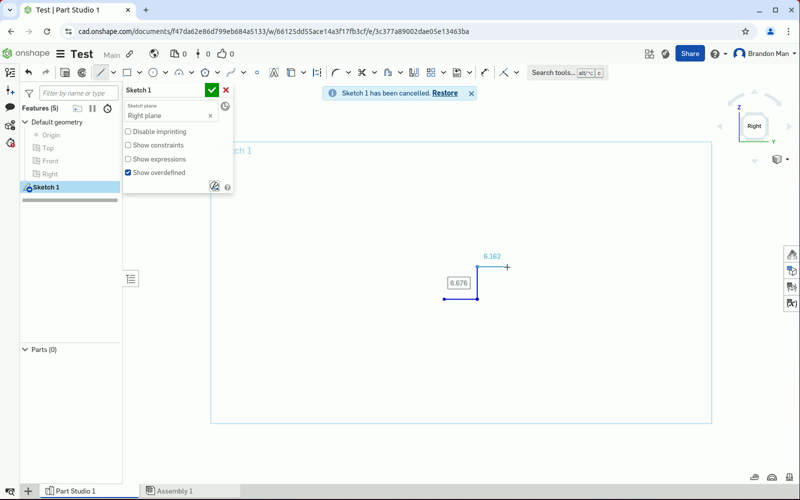
mouse_move(444, 266)
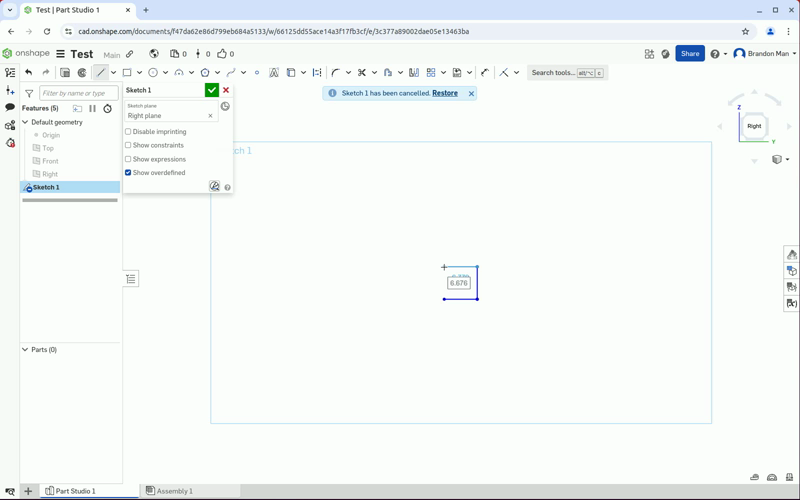
click(444, 266)
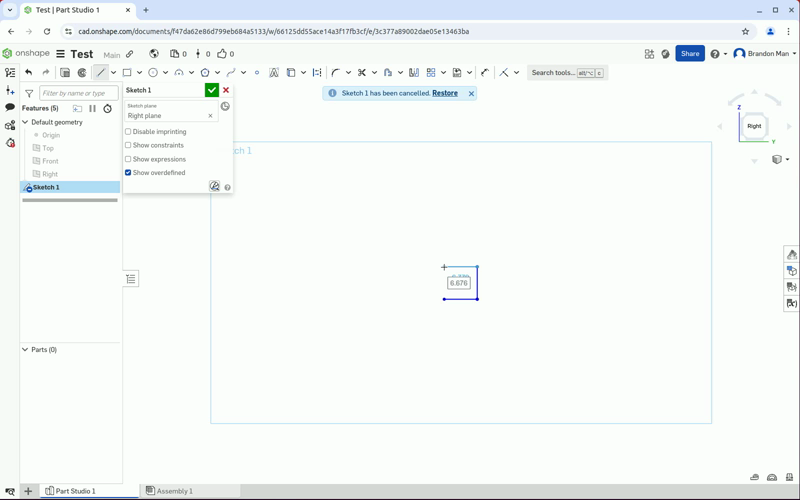
key_up(shift)
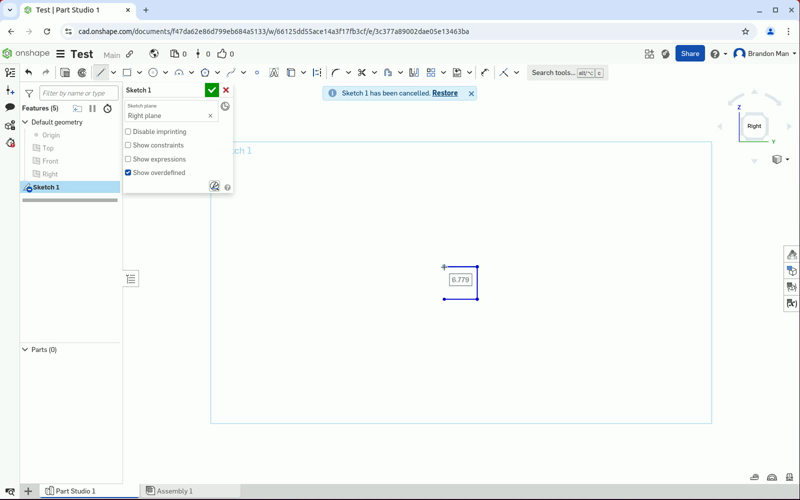
mouse_move(474, 266)
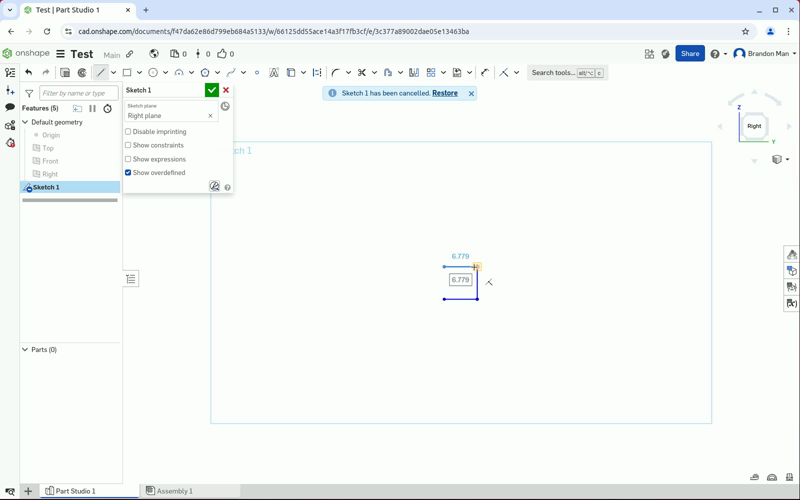
key_down(shift)
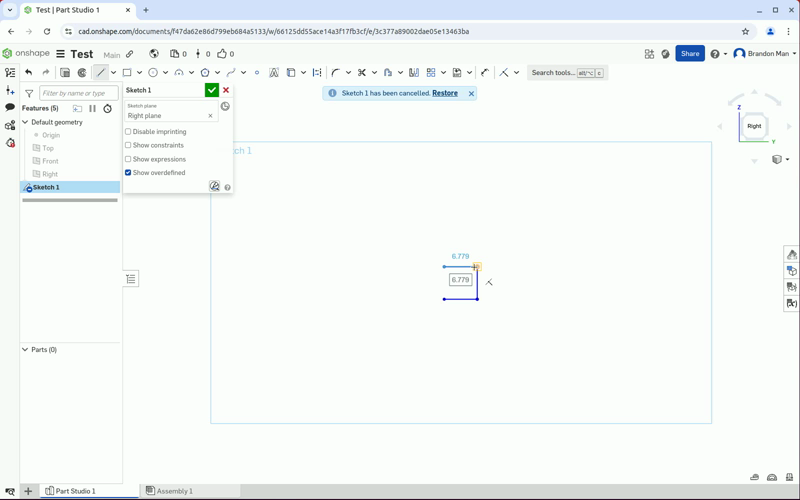
mouse_move(444, 299)
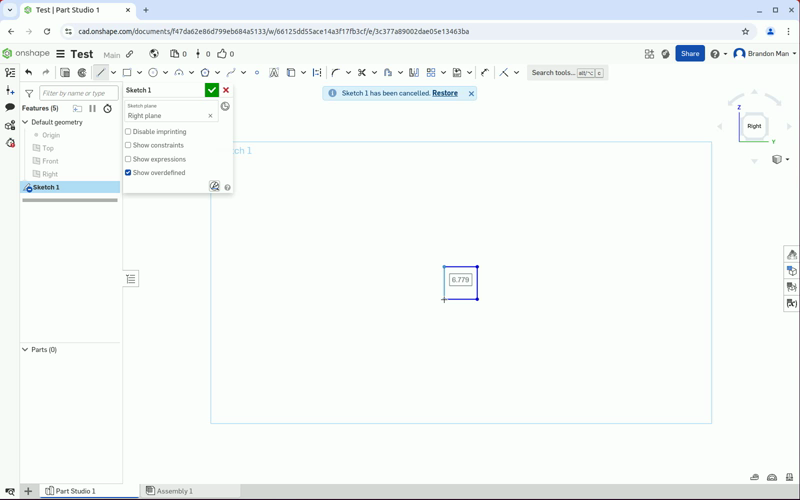
key_up(shift)
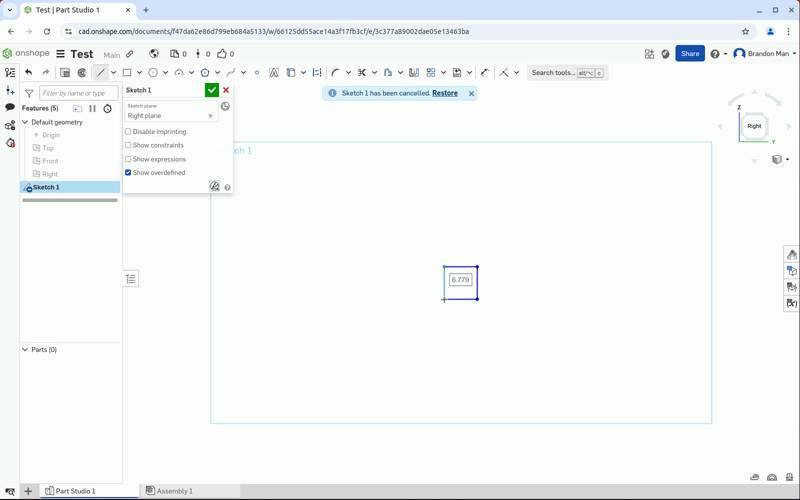
click(444, 299)
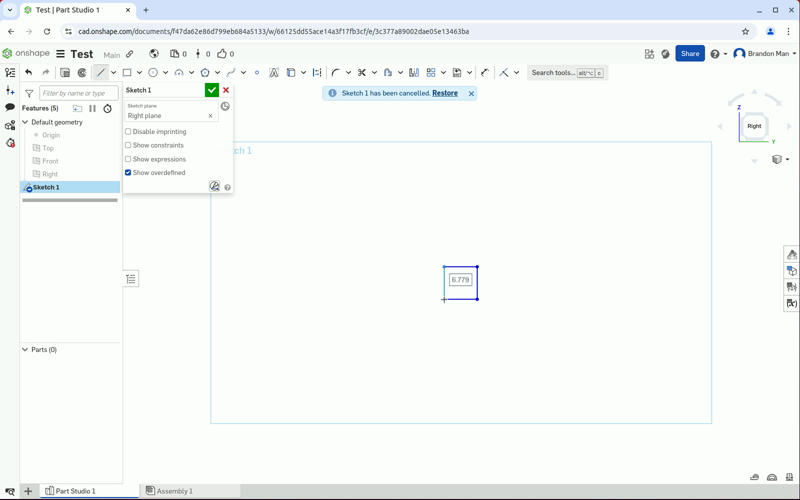
key(esc)
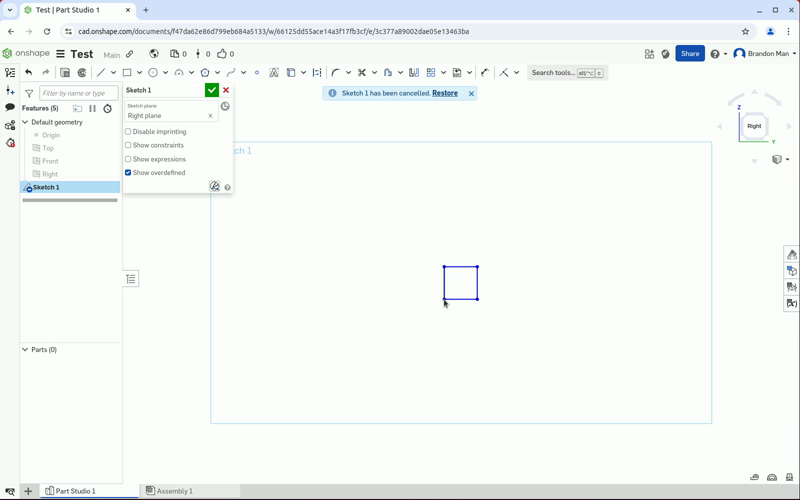
mouse_move(471, 283)
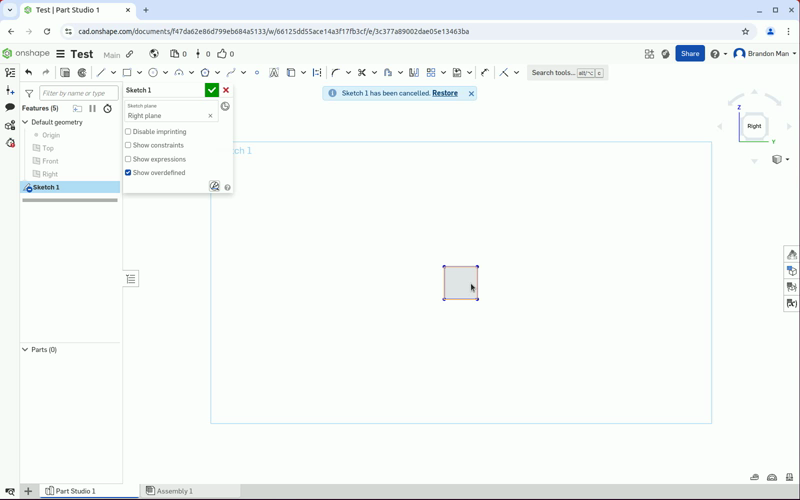
scroll(6)
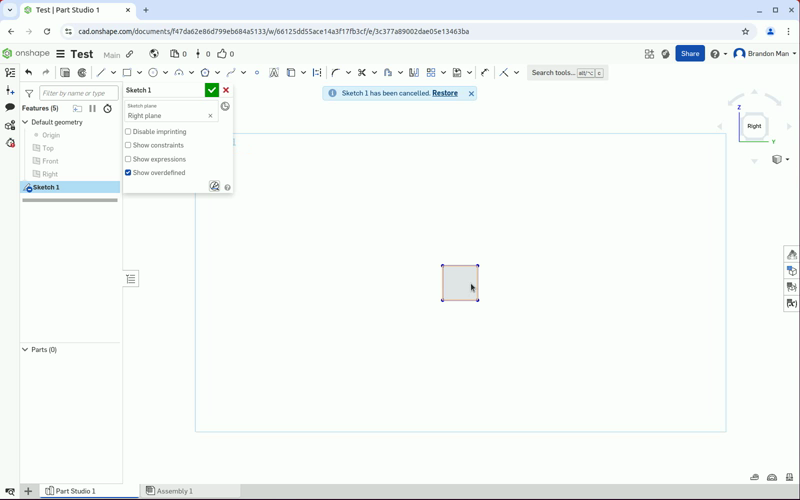
scroll(6)
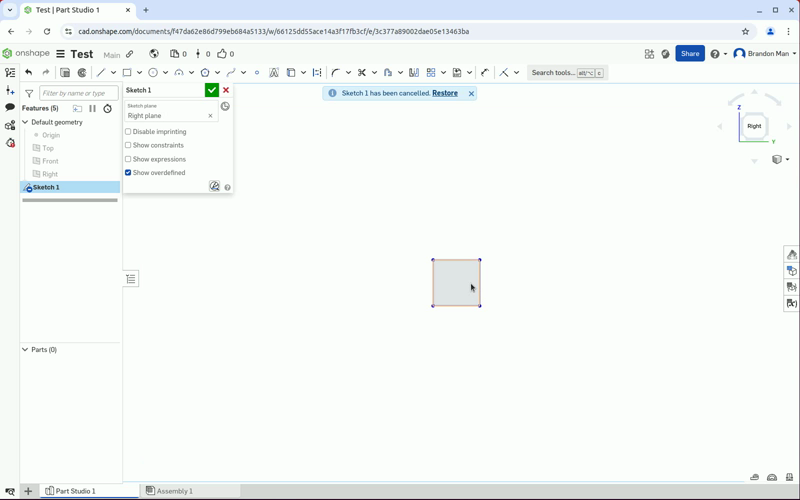
scroll(6)
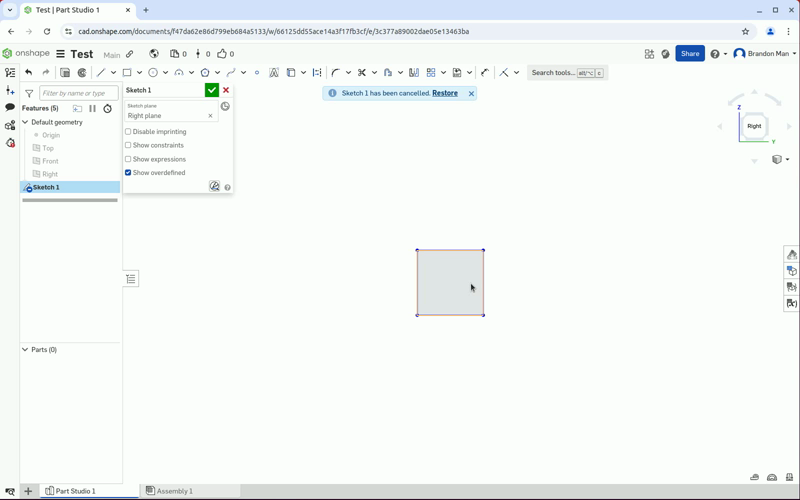
scroll(6)
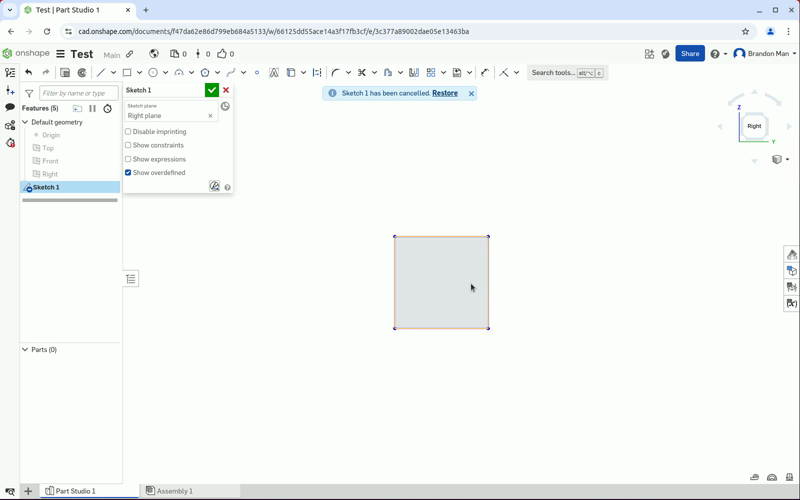
scroll(6)
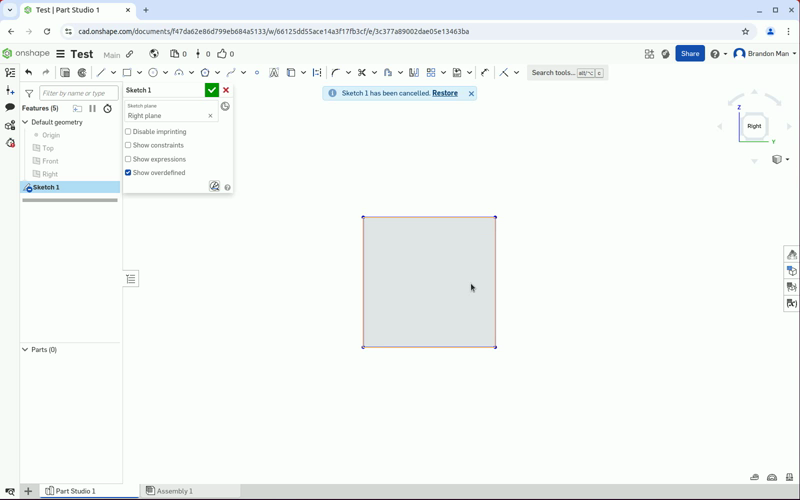
scroll(6)
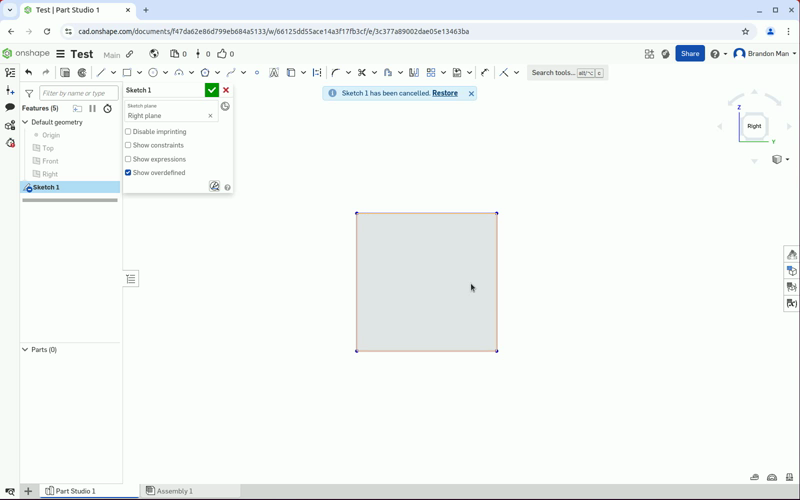
scroll(6)
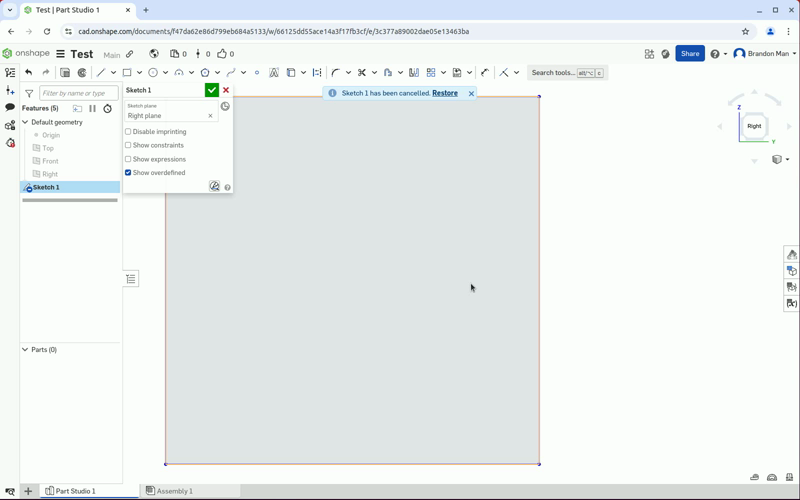
click(471, 283)
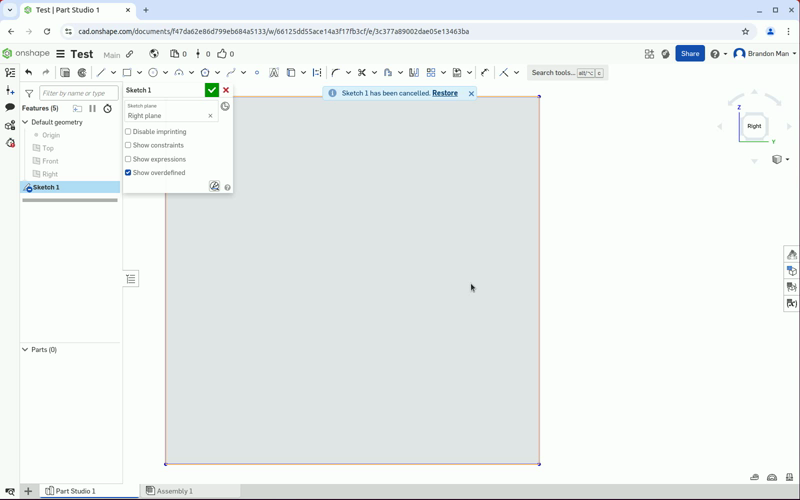
scroll(-6)
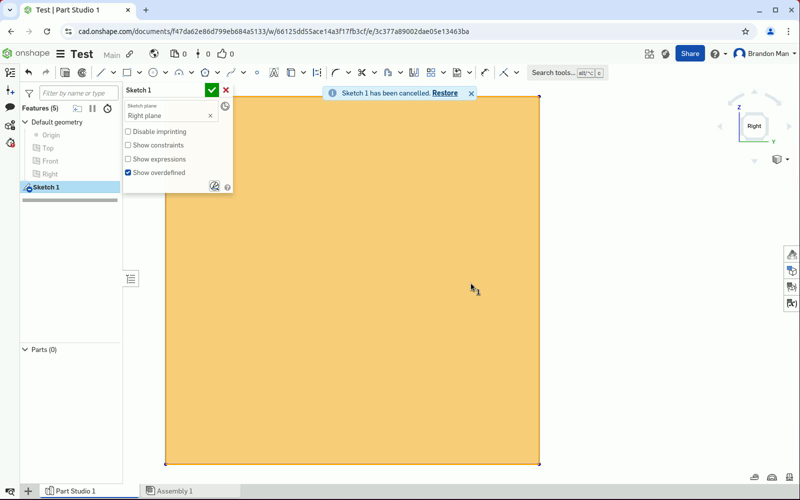
scroll(-6)
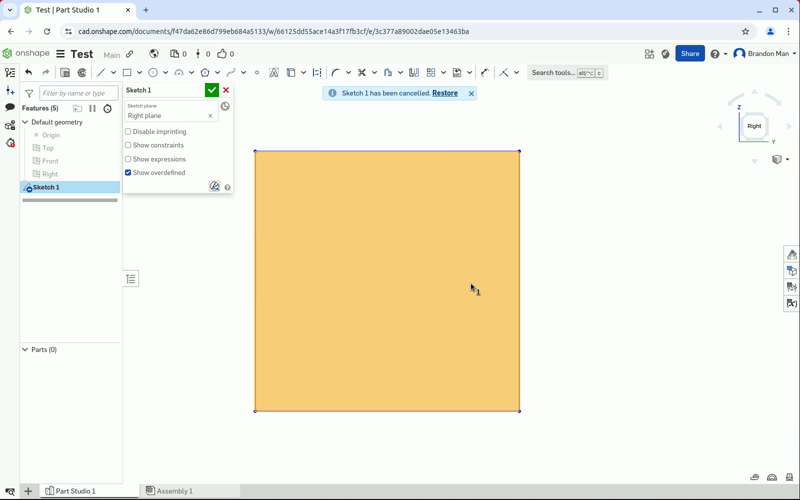
scroll(-6)
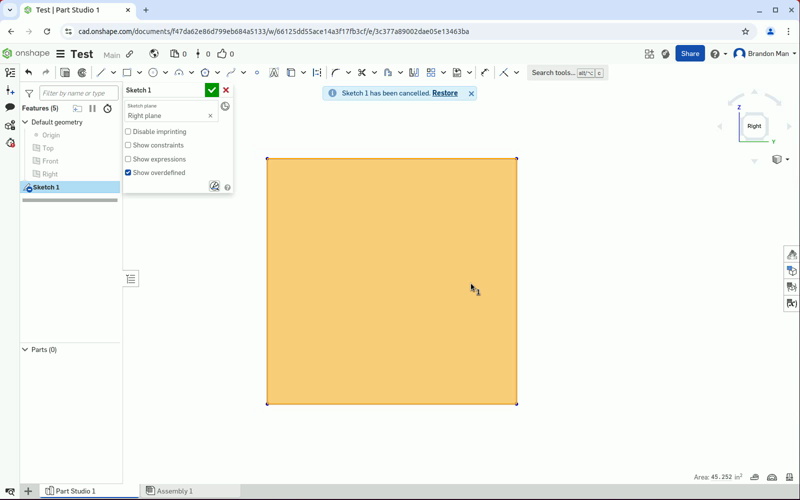
scroll(-6)
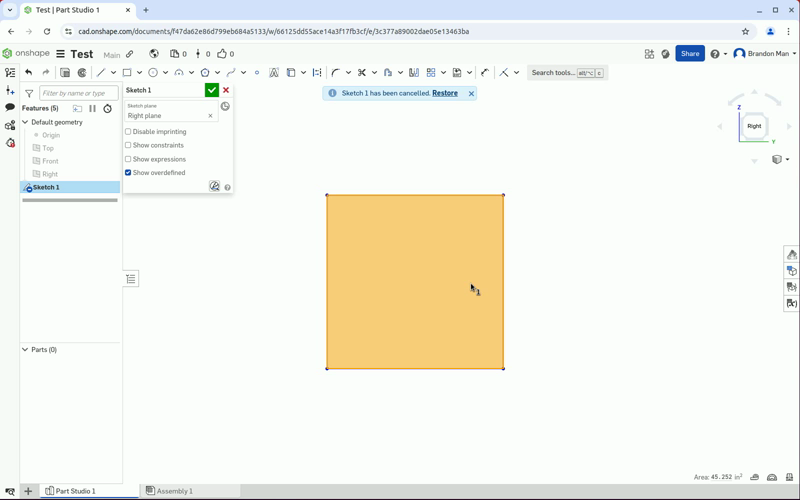
scroll(-6)
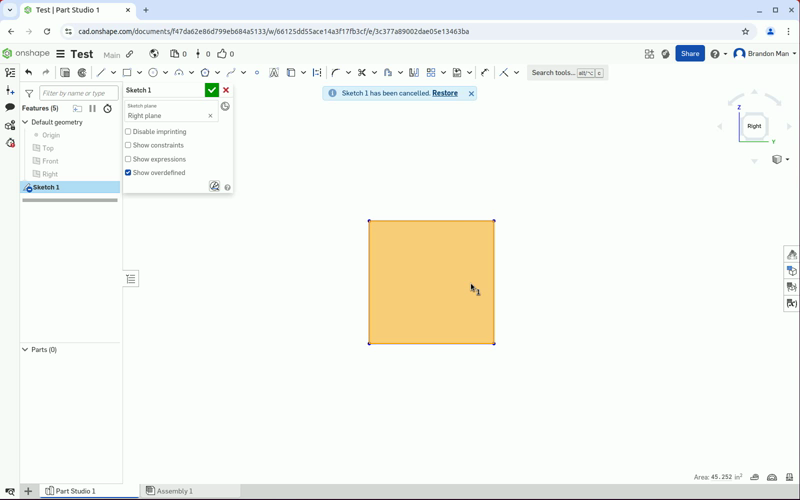
scroll(-6)
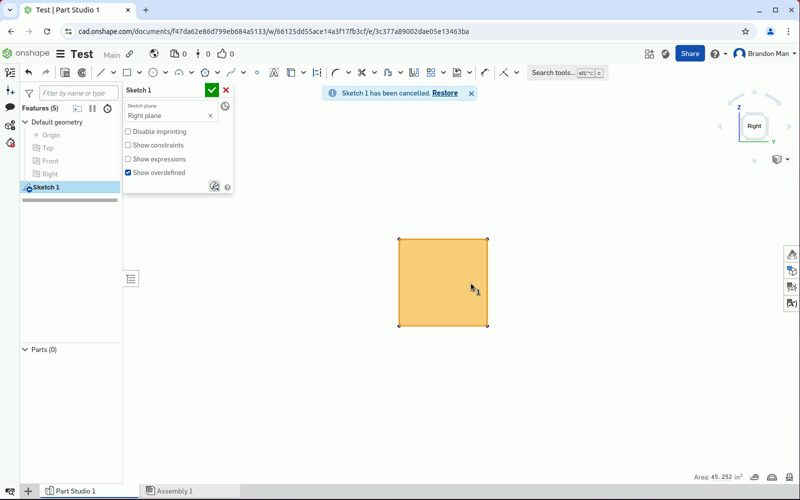
scroll(-6)
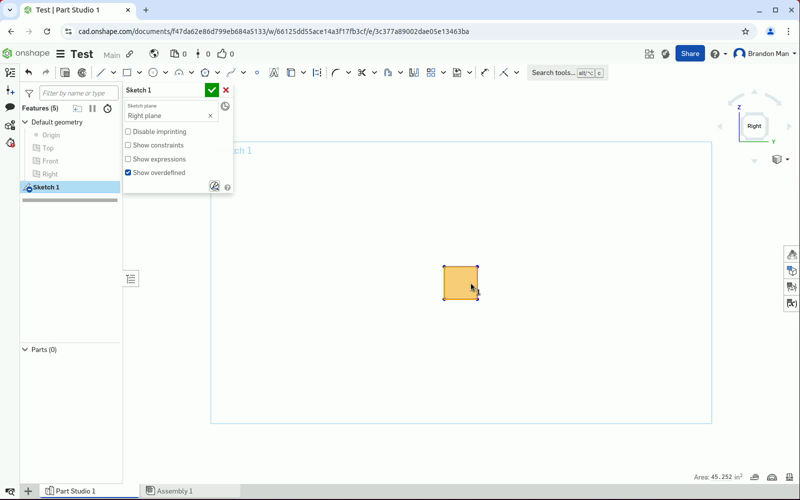
mouse_move(73, 352)
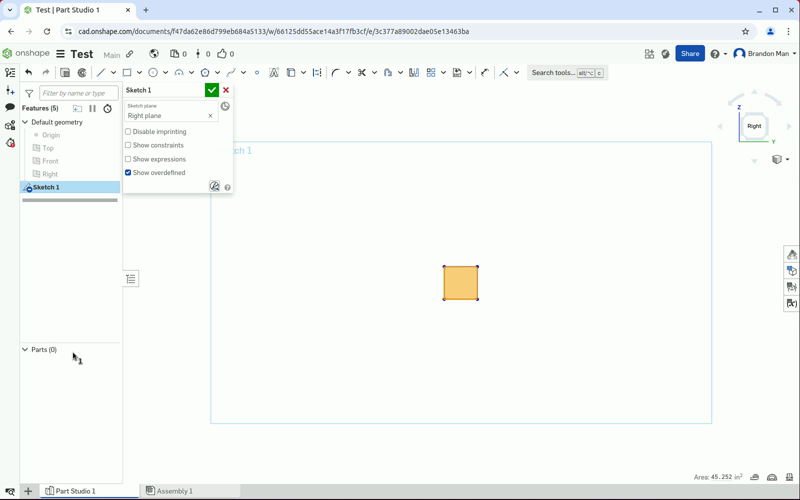
key(shift+y)
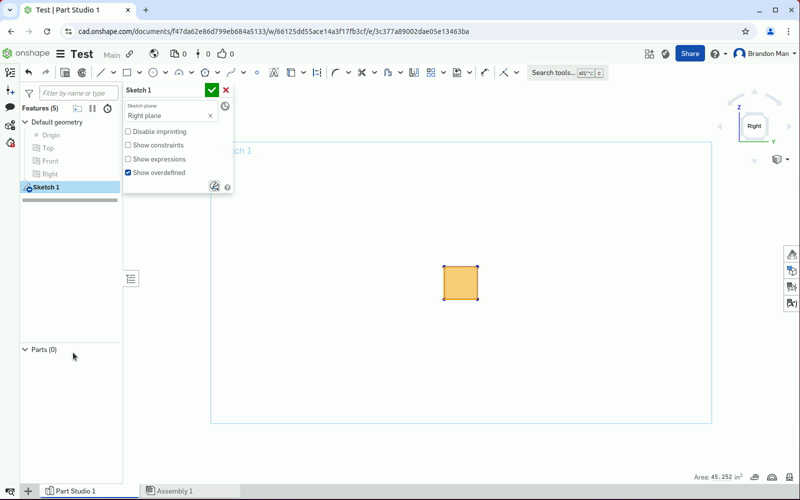
key(shift+e)
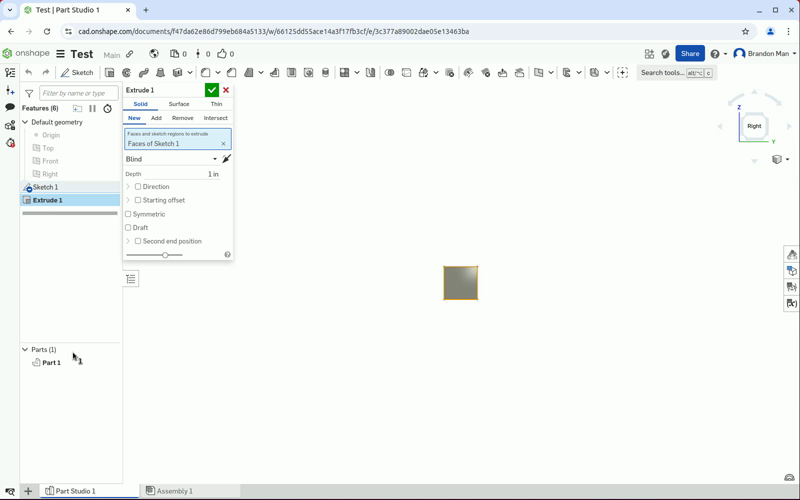
mouse_move(143, 106)
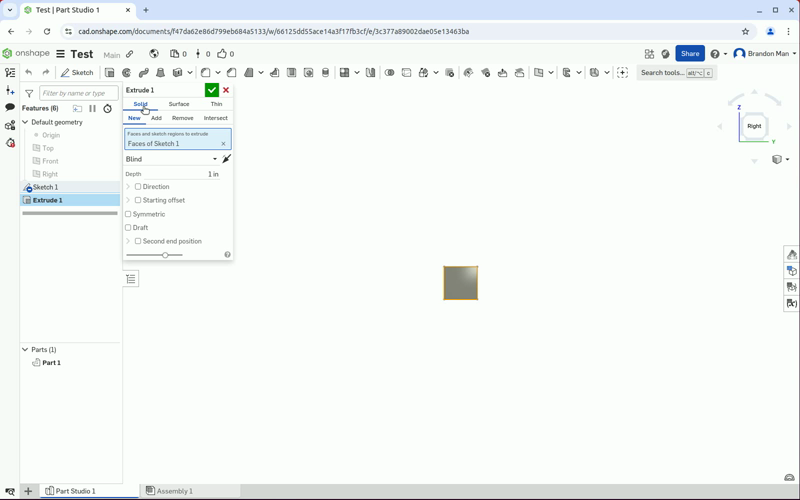
click(143, 106)
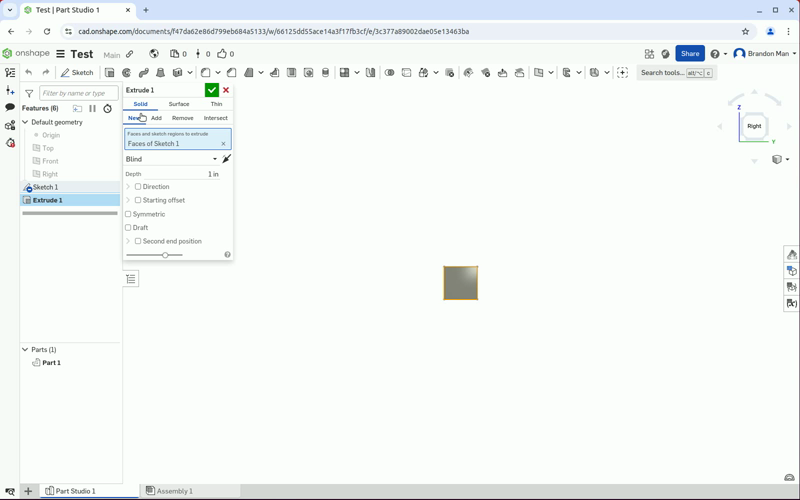
mouse_move(137, 120)
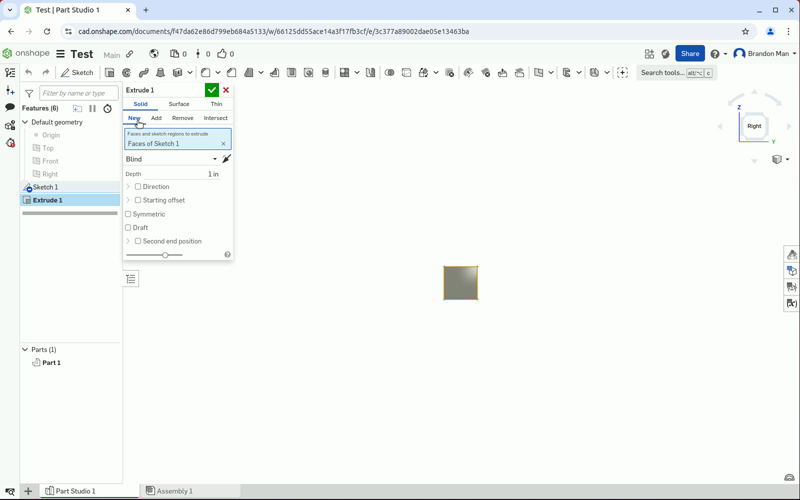
click(137, 120)
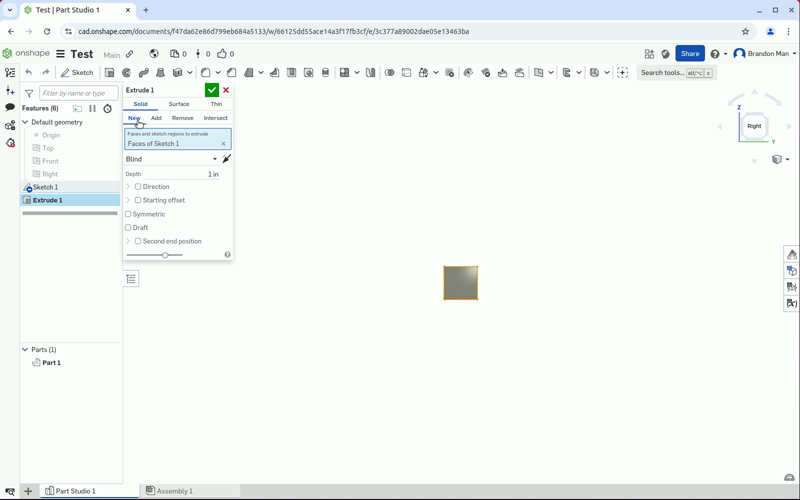
key(tab, 4)
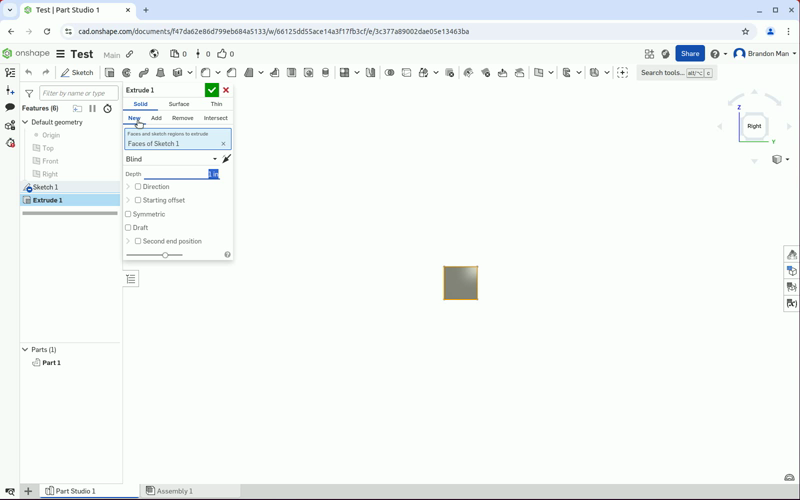
text(46.216)
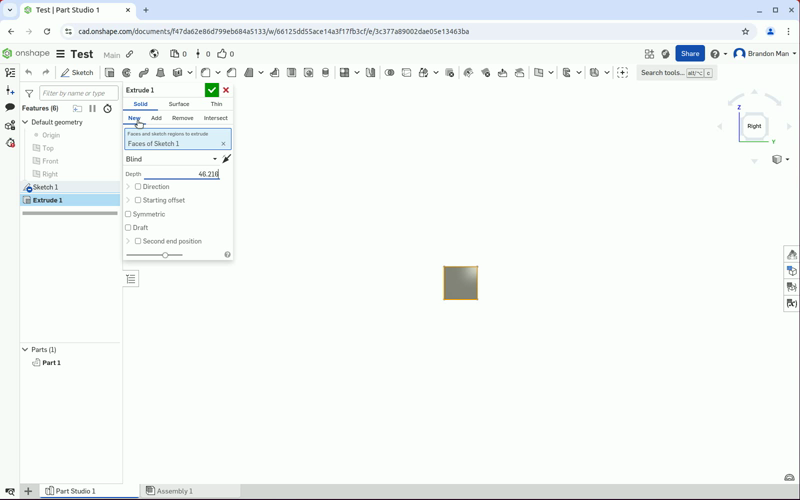
key(tab, 3)
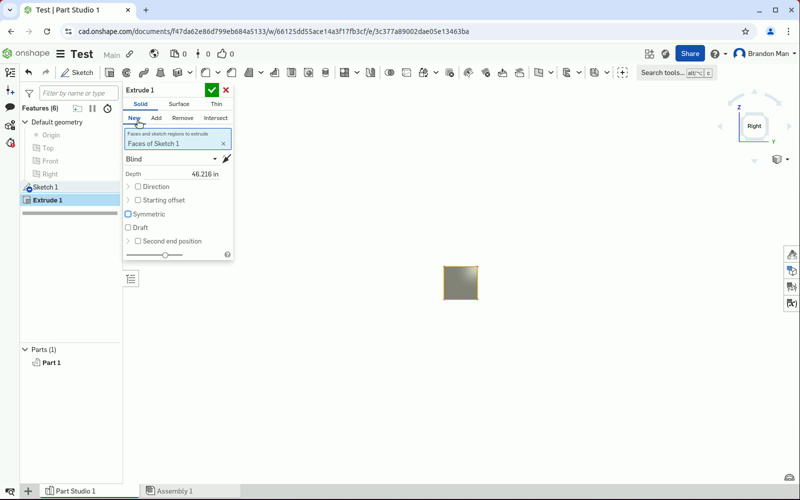
key(space)
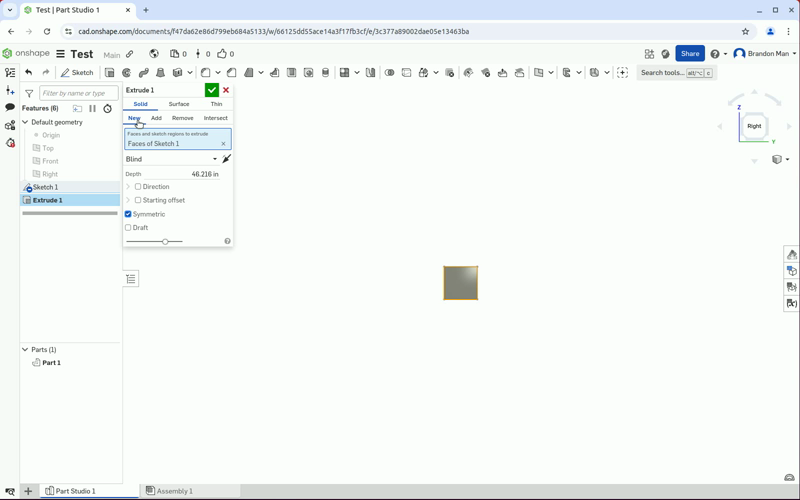
key(enter)
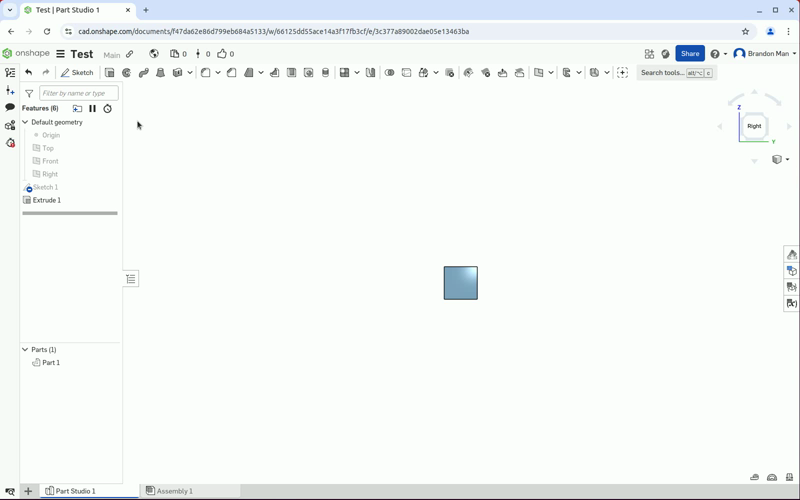
key(shift+h)
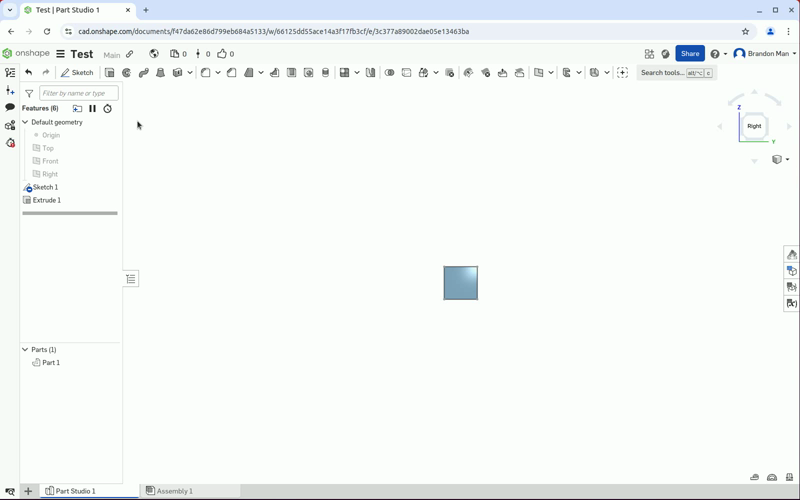
key(shift+h)
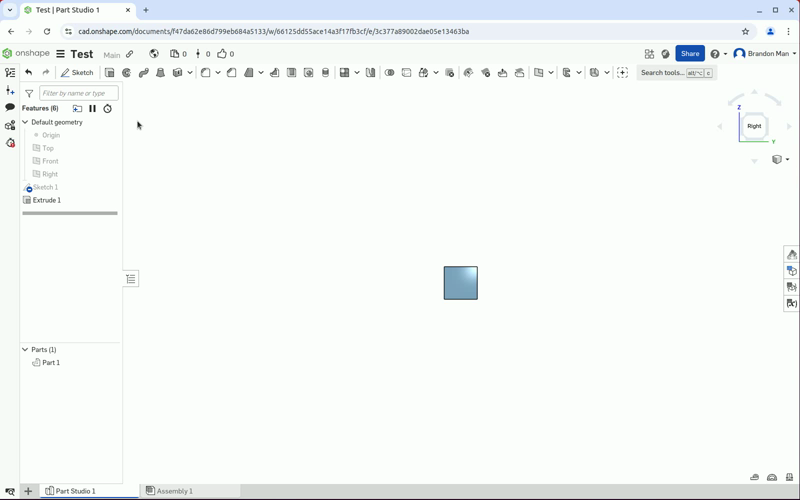
mouse_move(73, 189)
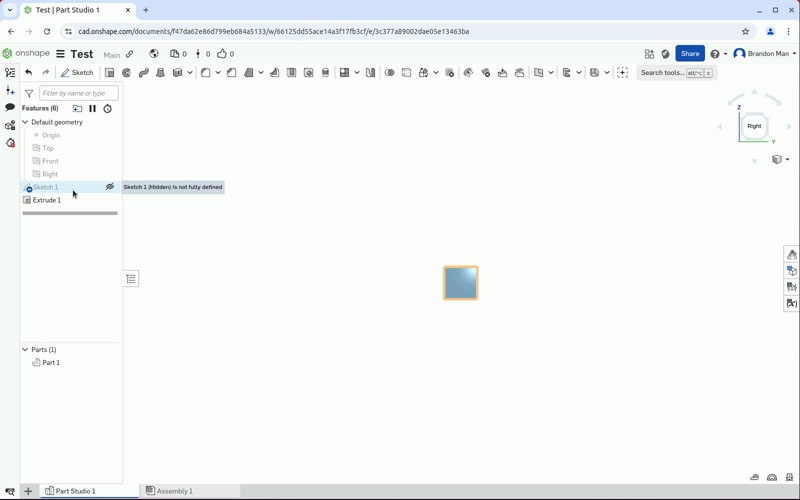
click(73, 189)
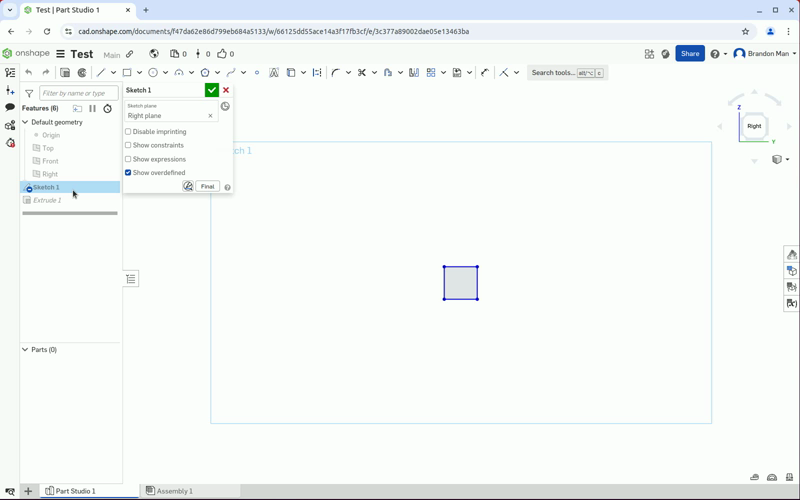
mouse_move(229, 92)
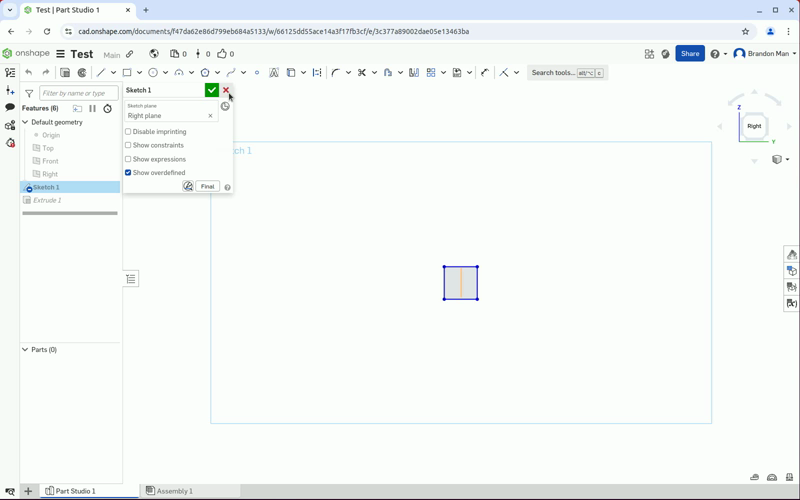
click(229, 92)
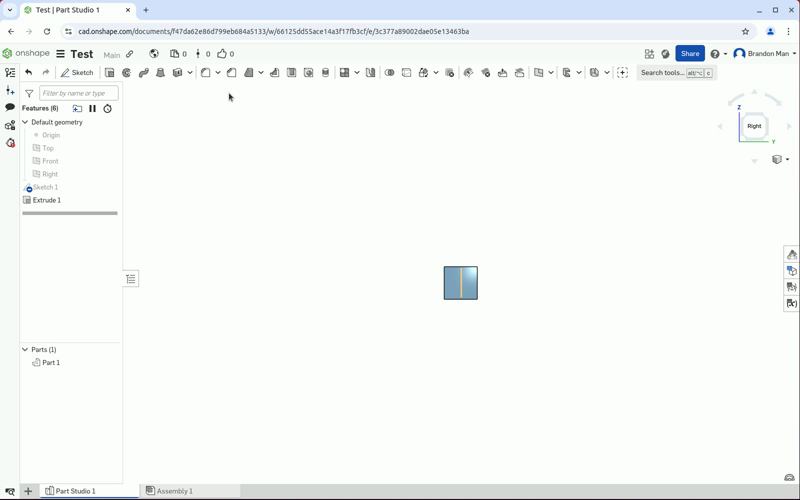
mouse_move(73, 352)
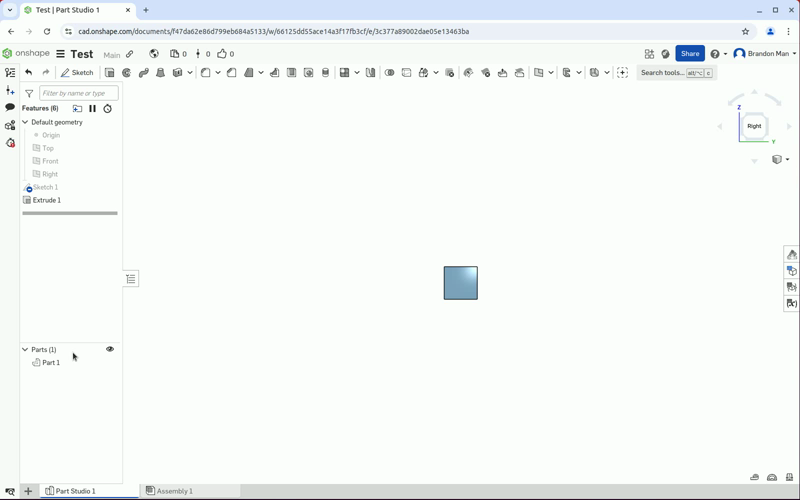
key(y)
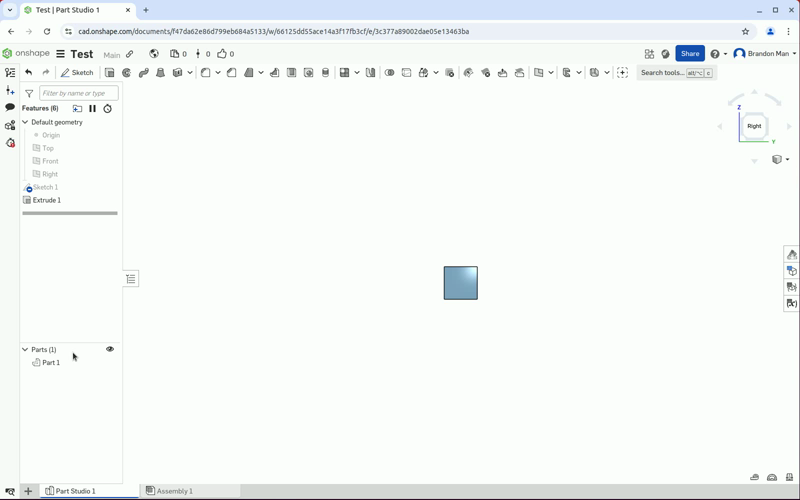
key(shift+p)
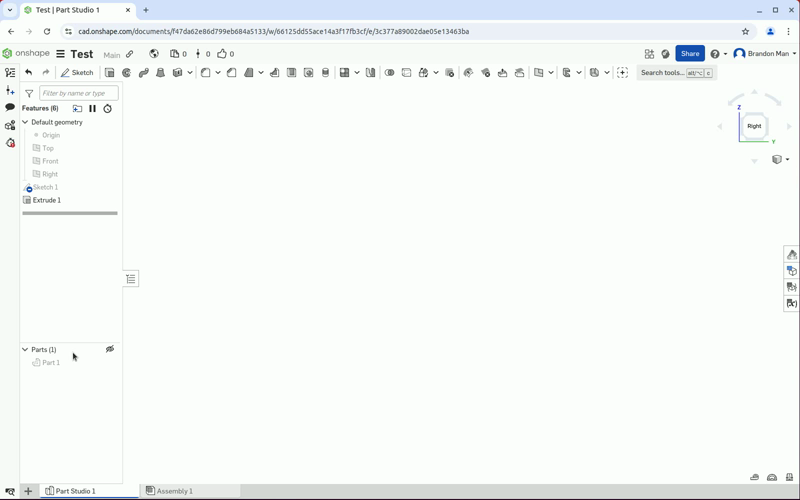
key(space)
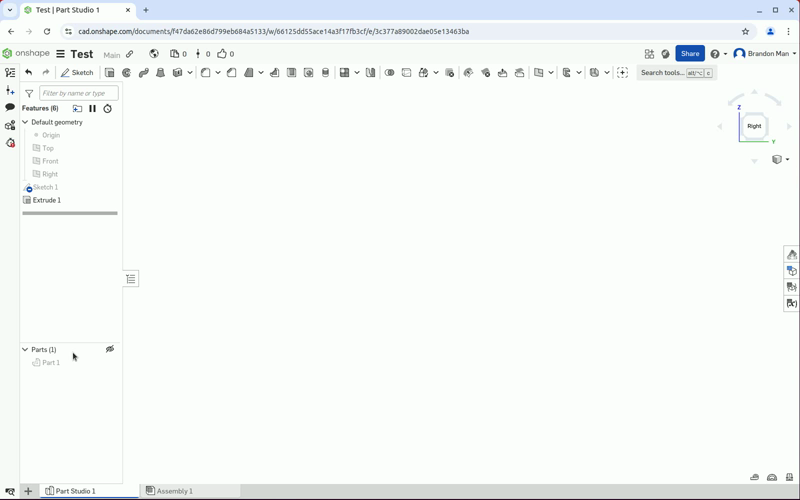
key_down(shift)
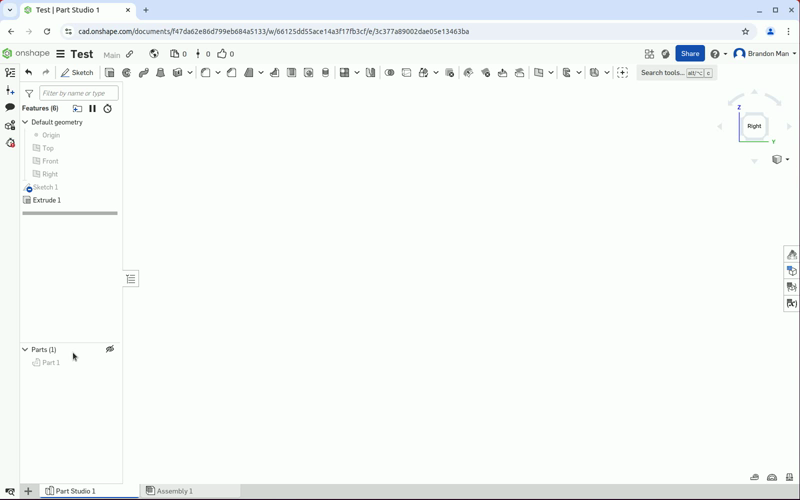
key(right)
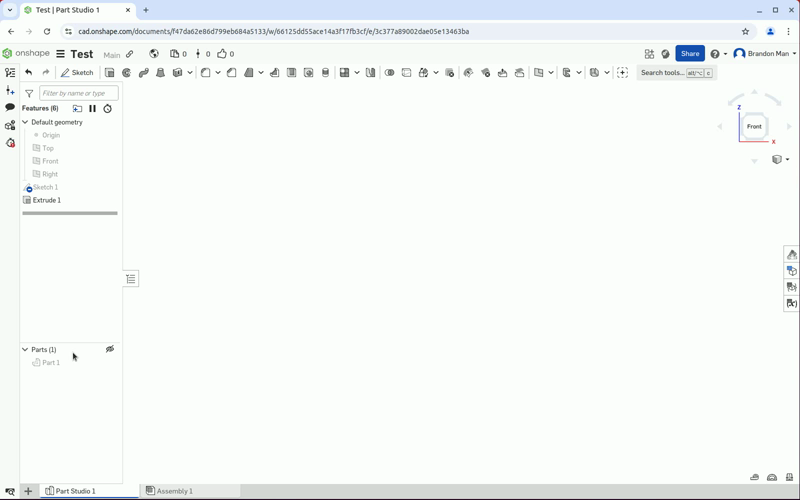
key_up(shift)
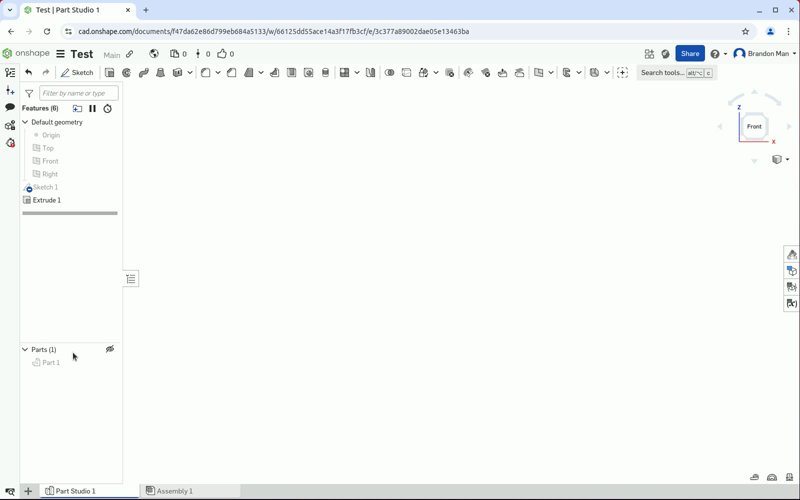
mouse_move(73, 352)
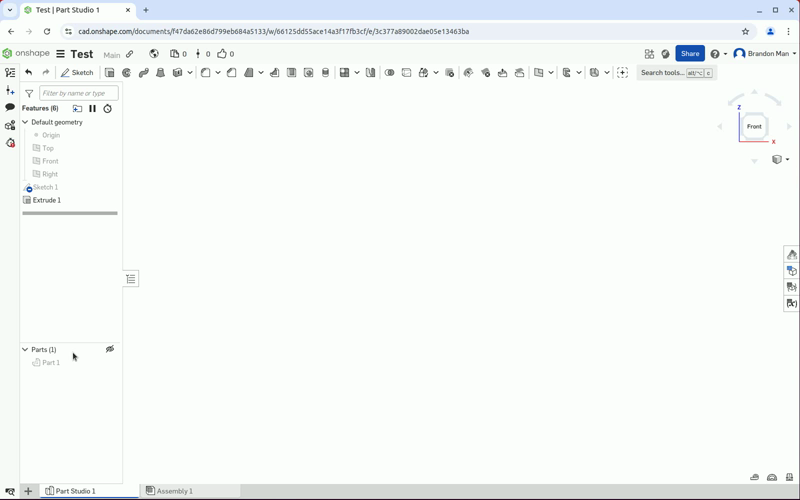
key(shift+y)
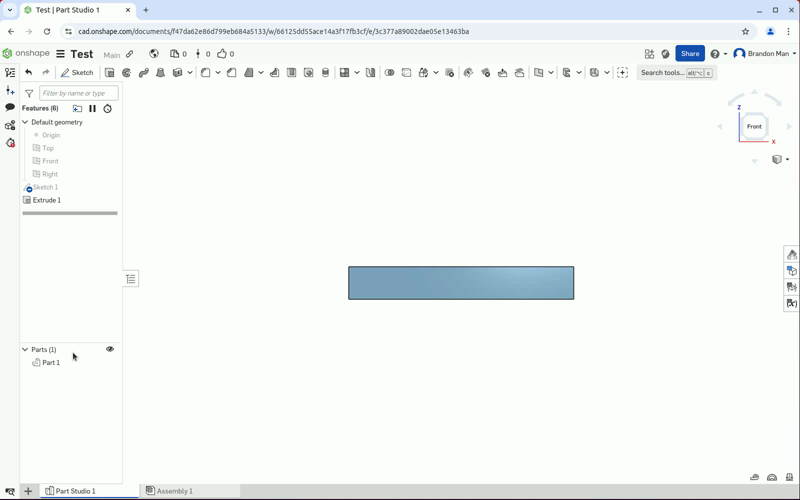
mouse_move(541, 75)
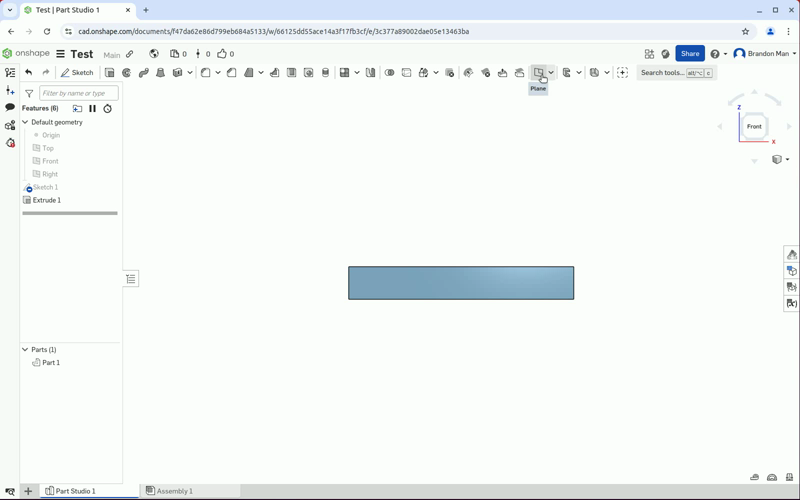
click(541, 75)
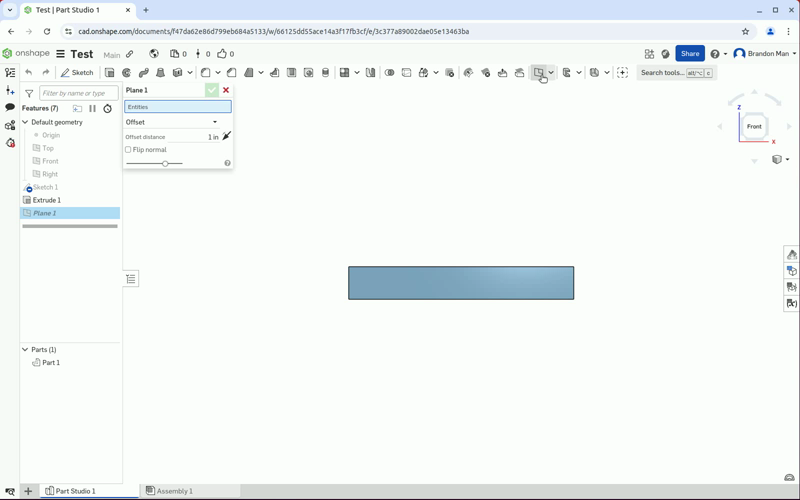
mouse_move(73, 163)
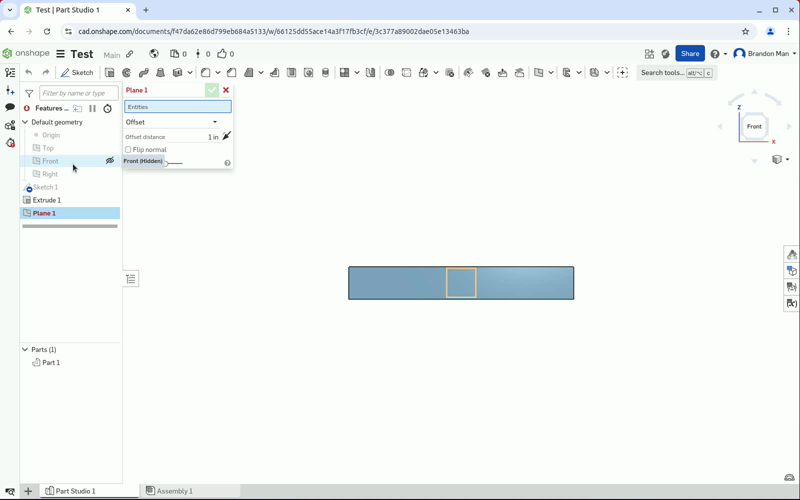
click(73, 163)
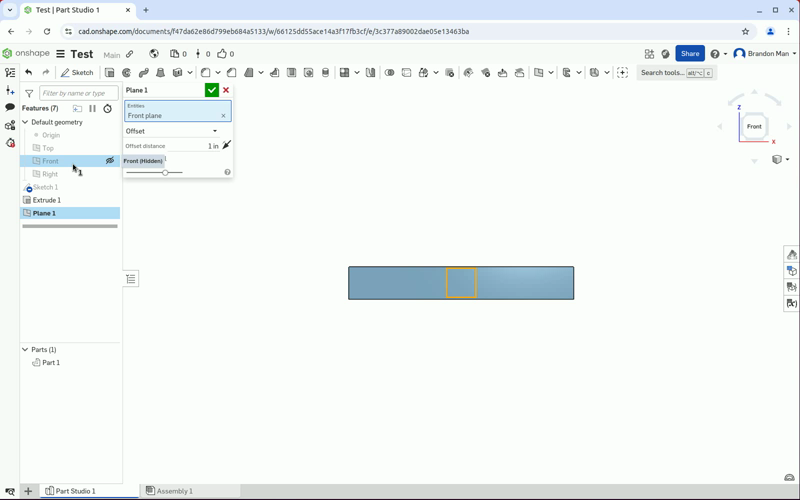
key(tab, 2)
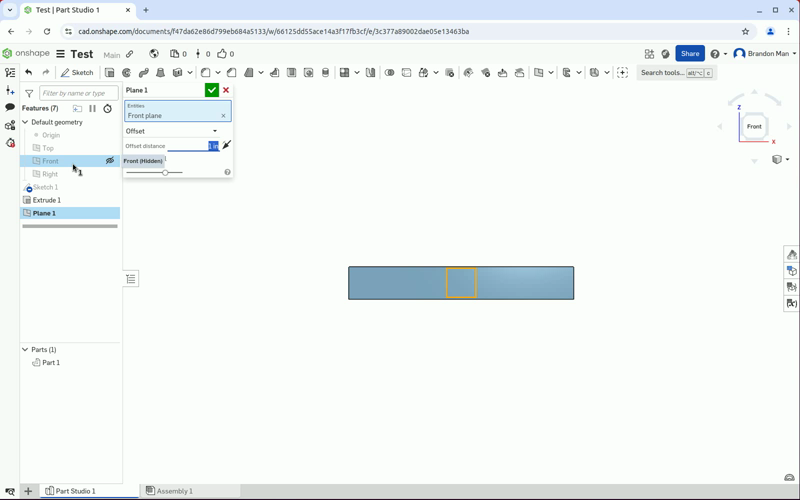
text(3.358)
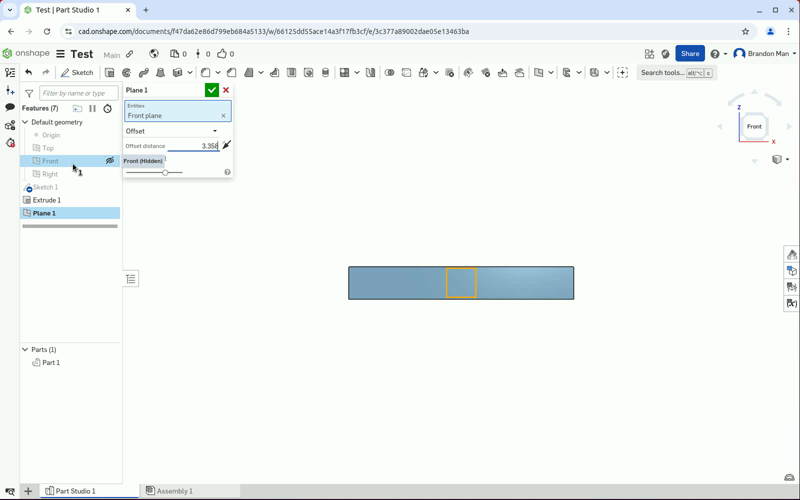
key(enter, 2)
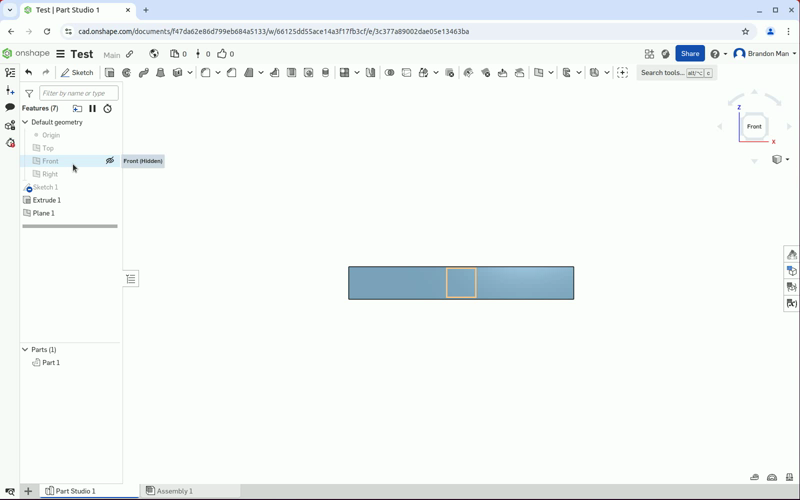
key(shift+s)
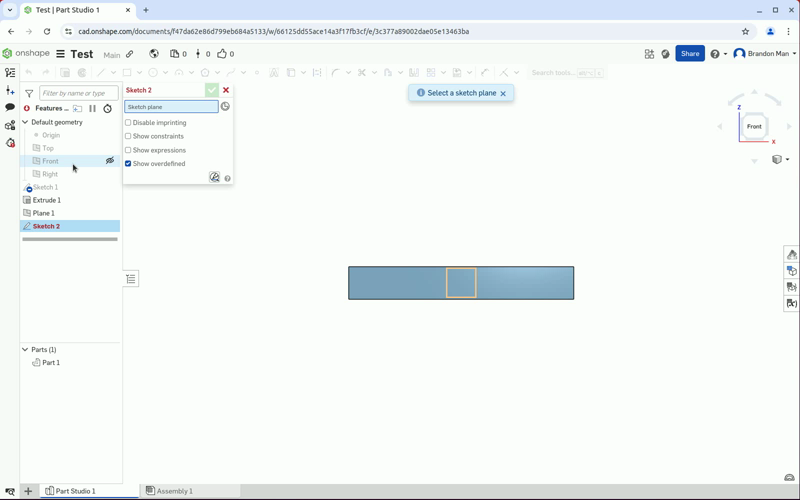
mouse_move(73, 215)
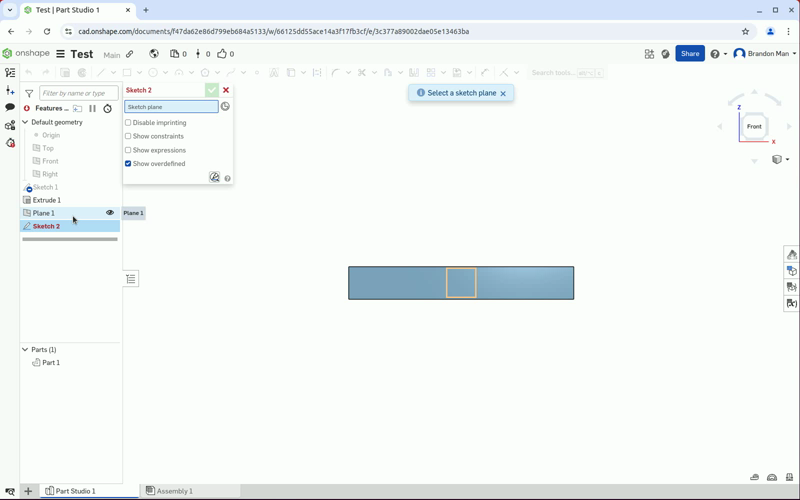
click(73, 215)
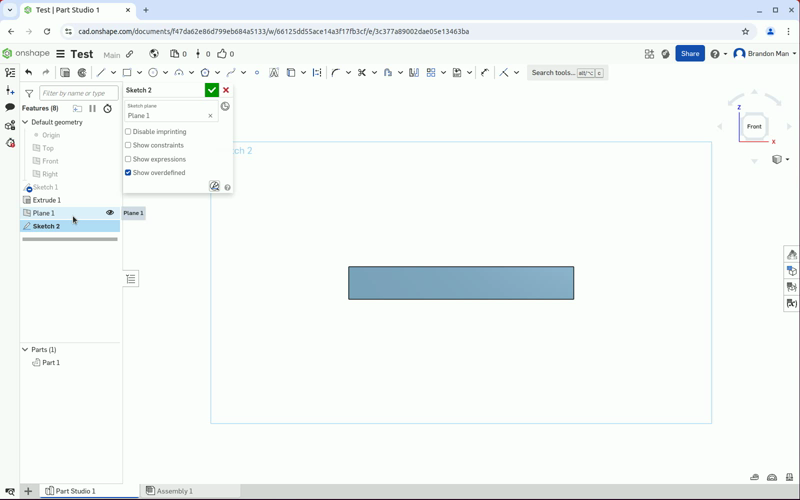
mouse_move(73, 352)
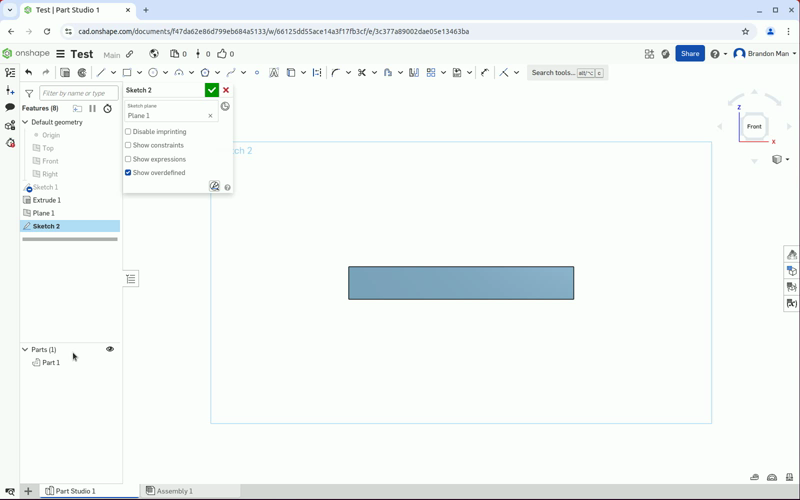
key(y)
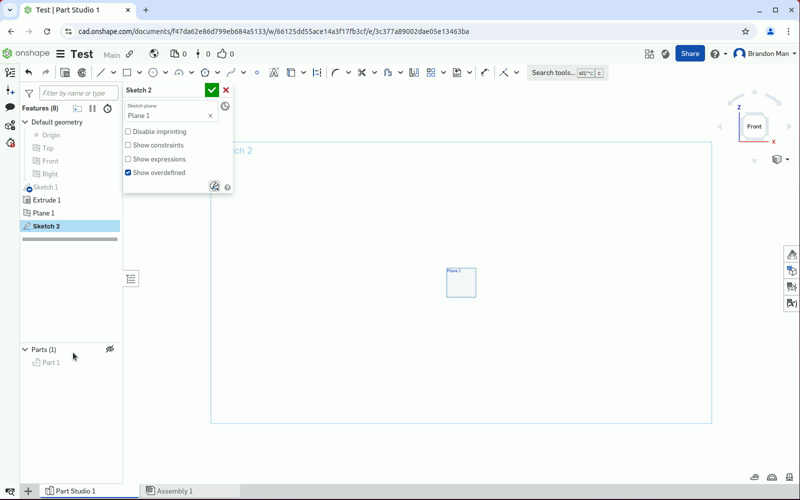
key(l)
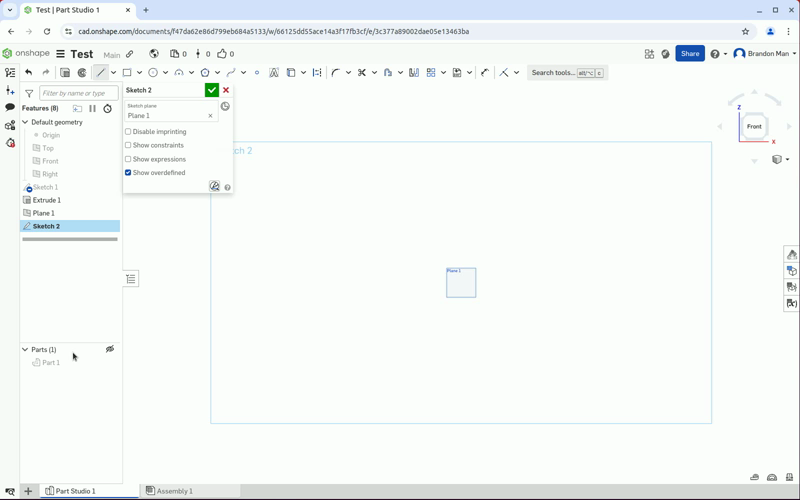
key_down(shift)
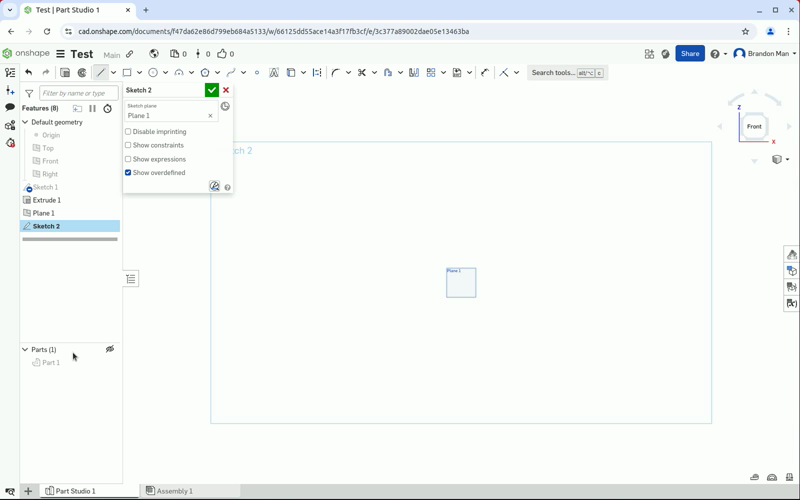
mouse_move(444, 282)
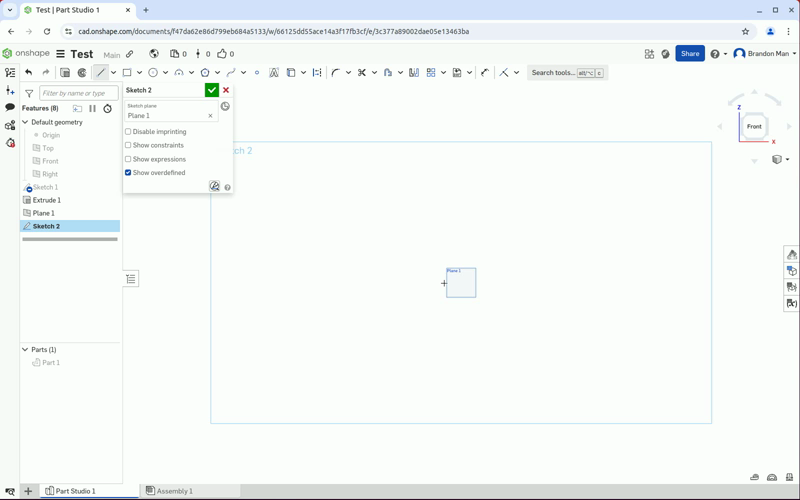
click(444, 282)
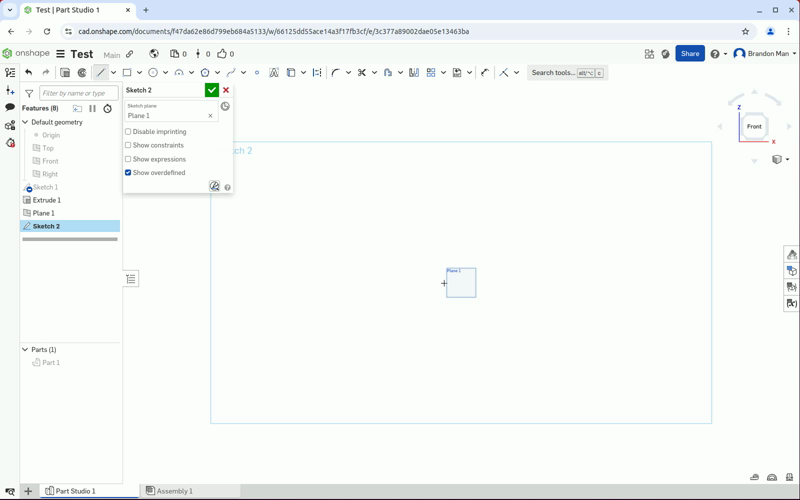
key_up(shift)
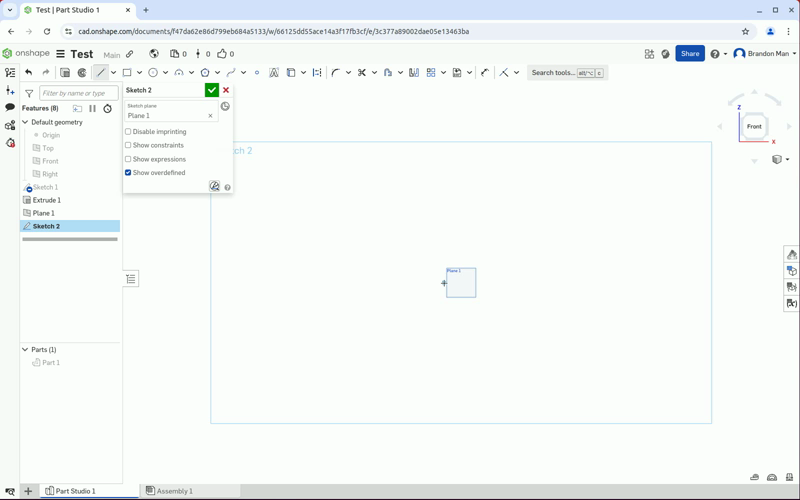
key_down(shift)
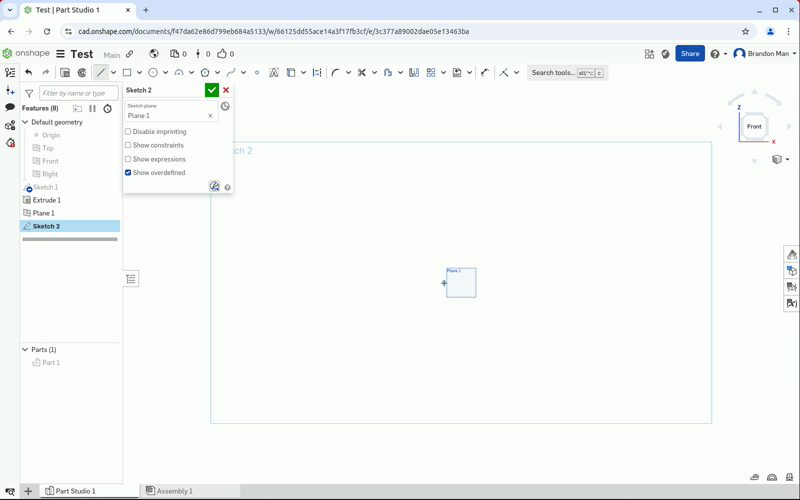
mouse_move(474, 282)
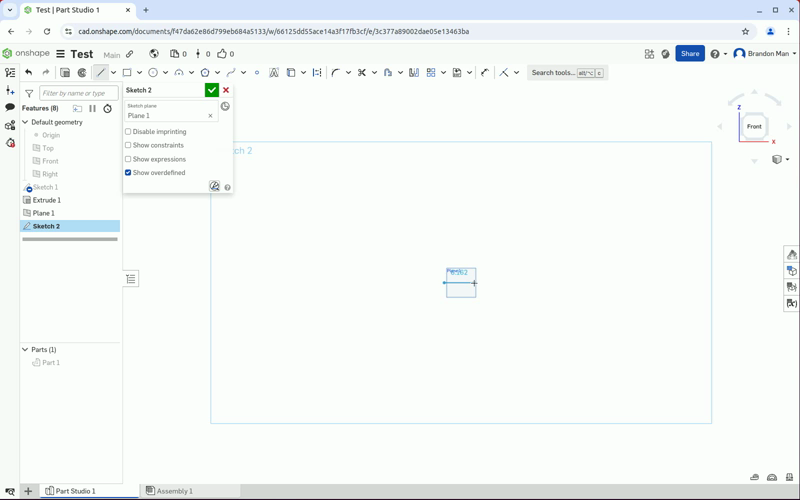
mouse_move(477, 282)
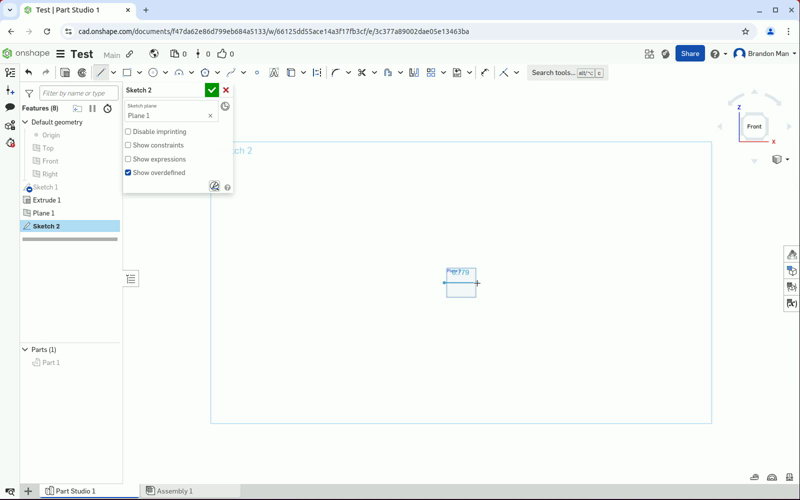
click(477, 282)
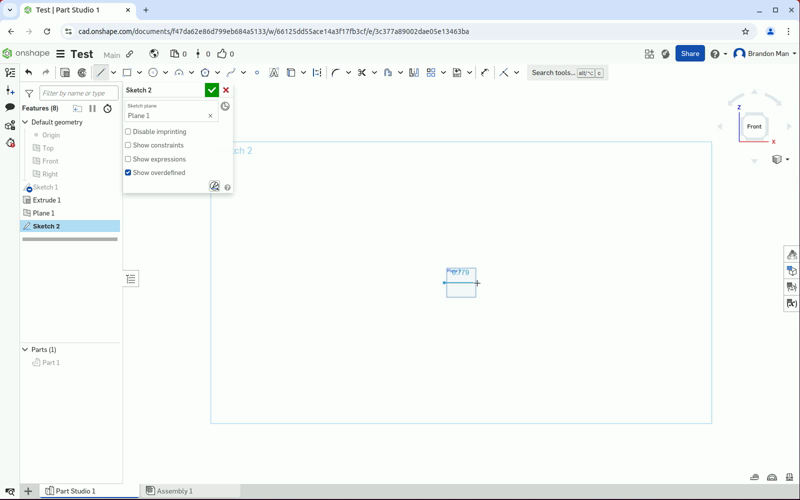
key_up(shift)
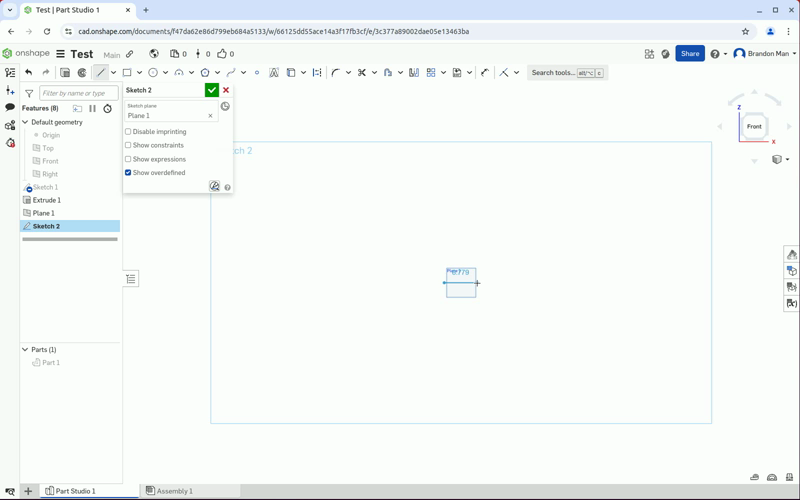
key_down(shift)
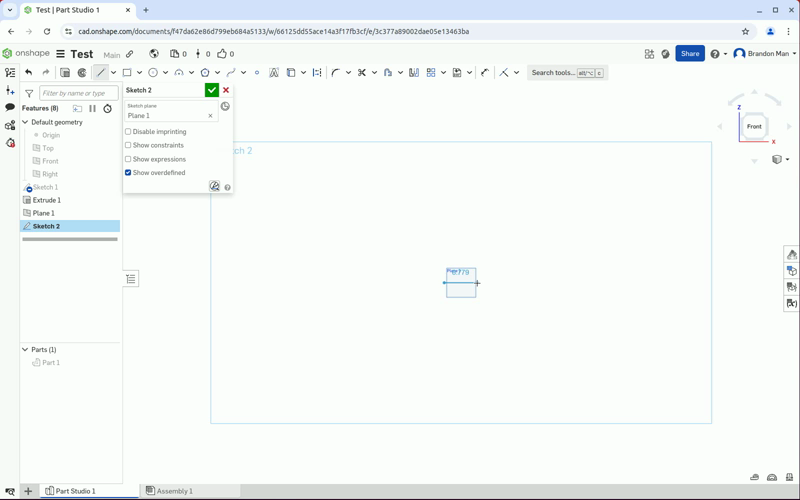
mouse_move(507, 282)
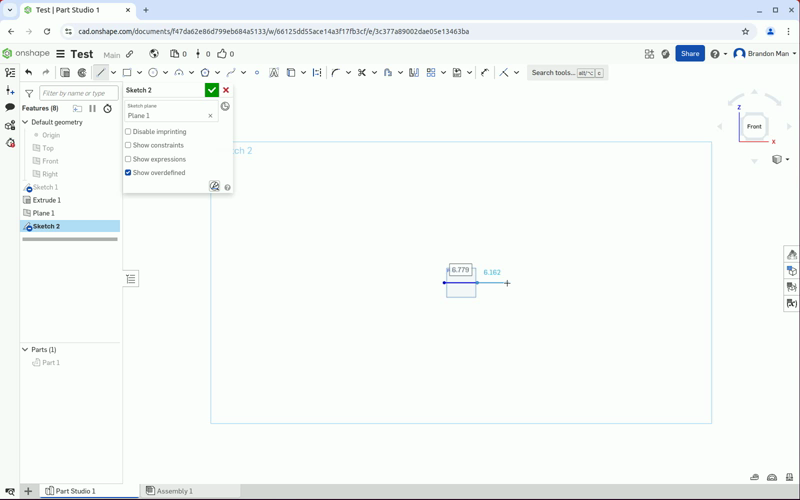
mouse_move(477, 266)
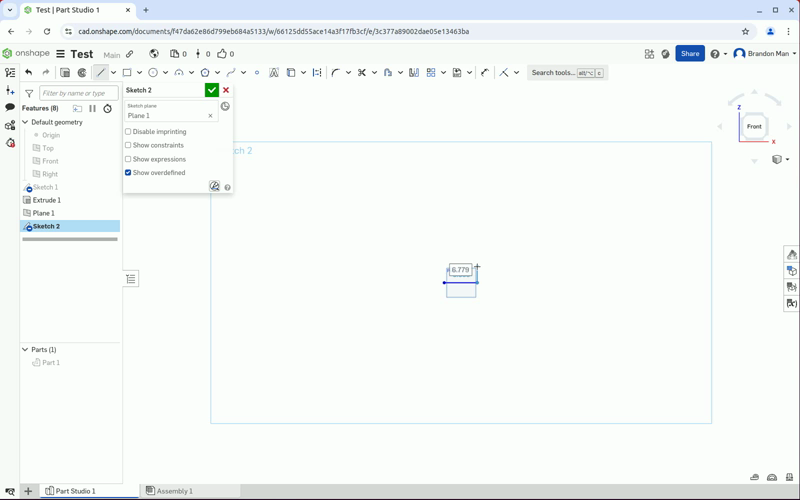
click(477, 266)
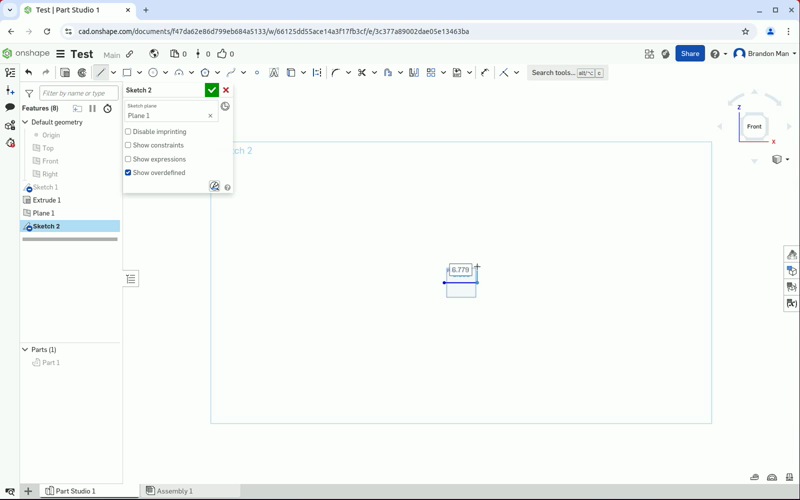
key_up(shift)
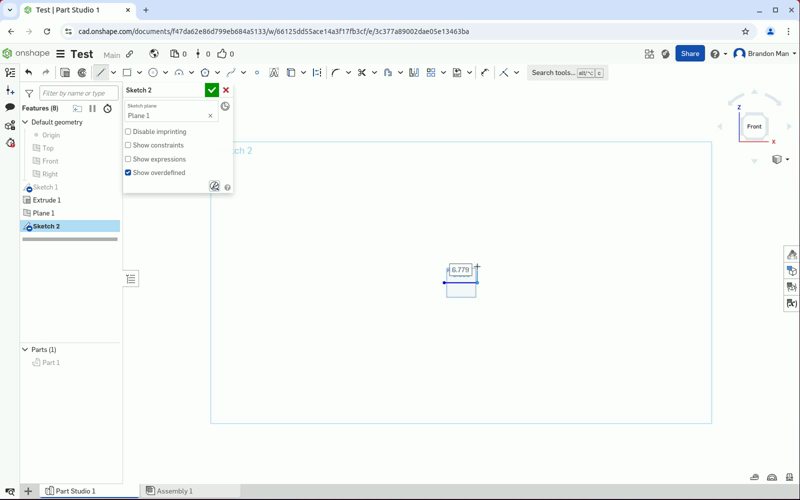
key_down(shift)
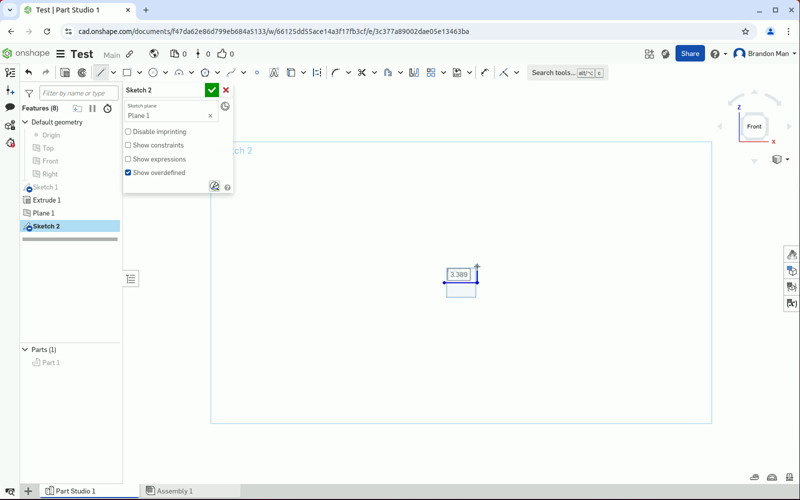
mouse_move(507, 266)
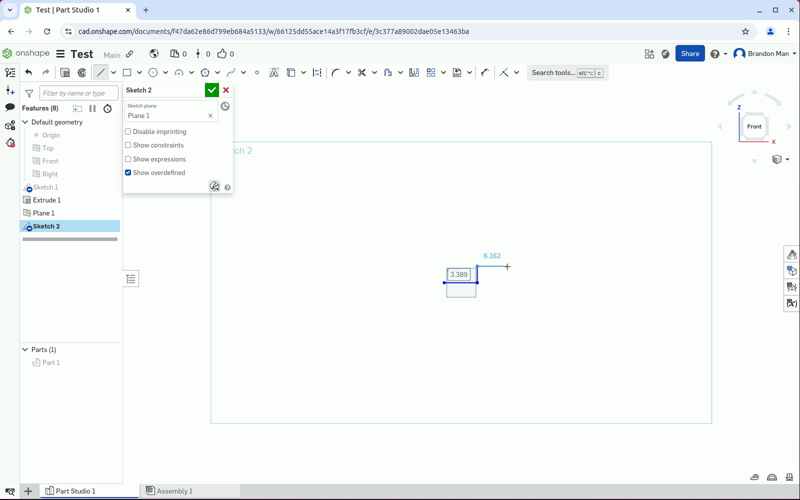
mouse_move(444, 266)
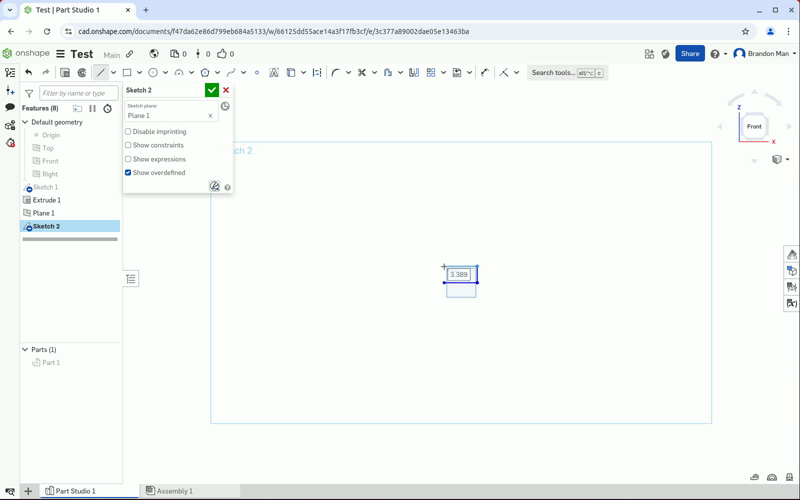
click(444, 266)
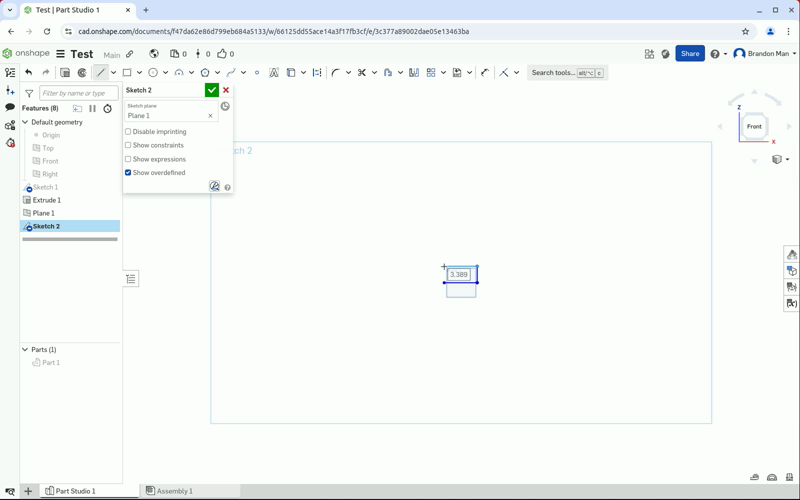
key_up(shift)
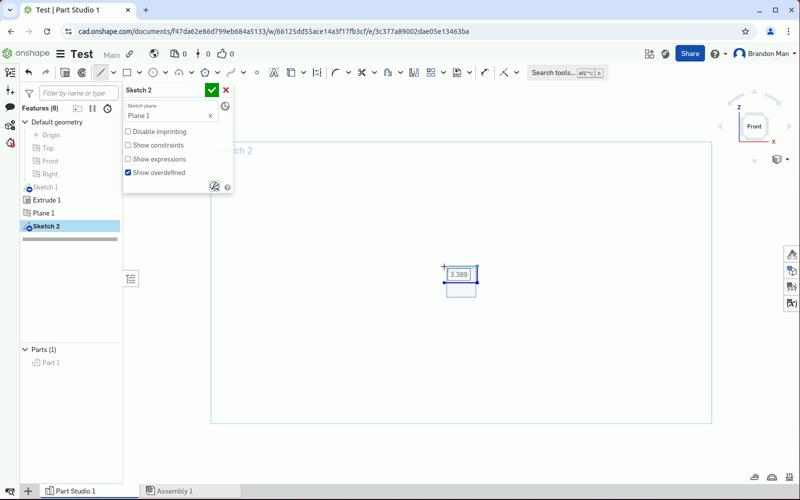
mouse_move(474, 266)
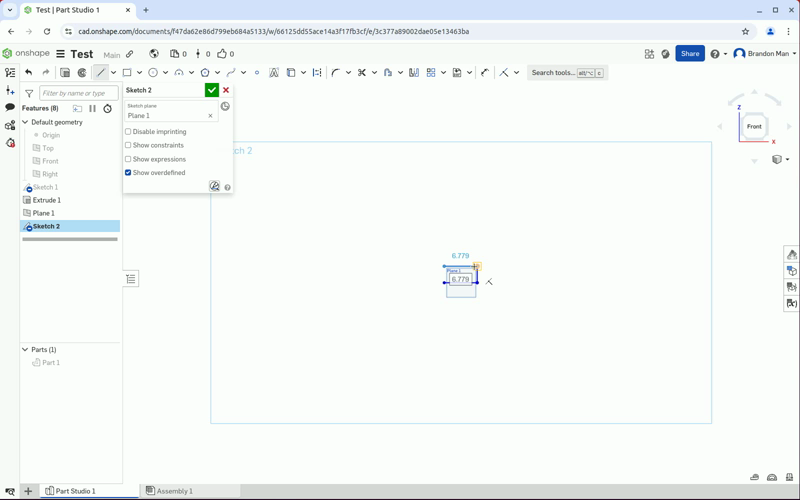
key_down(shift)
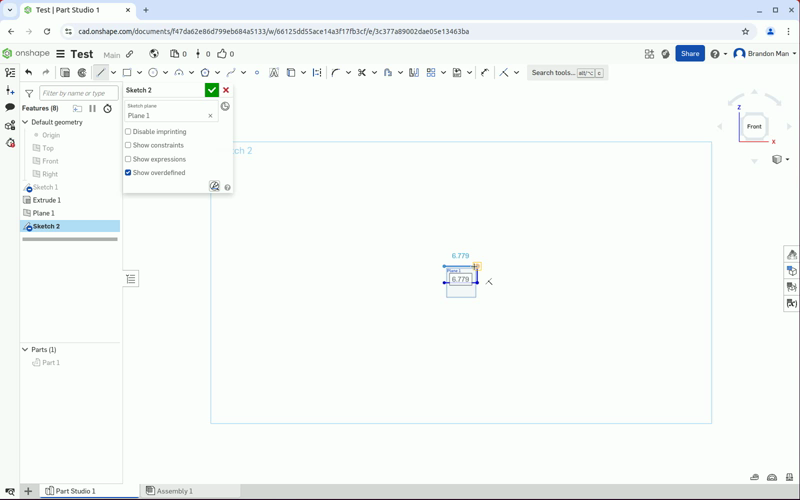
mouse_move(444, 282)
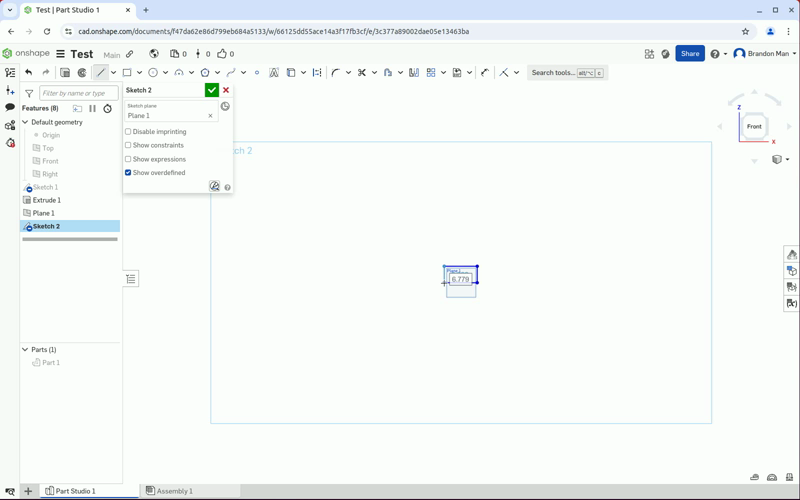
key_up(shift)
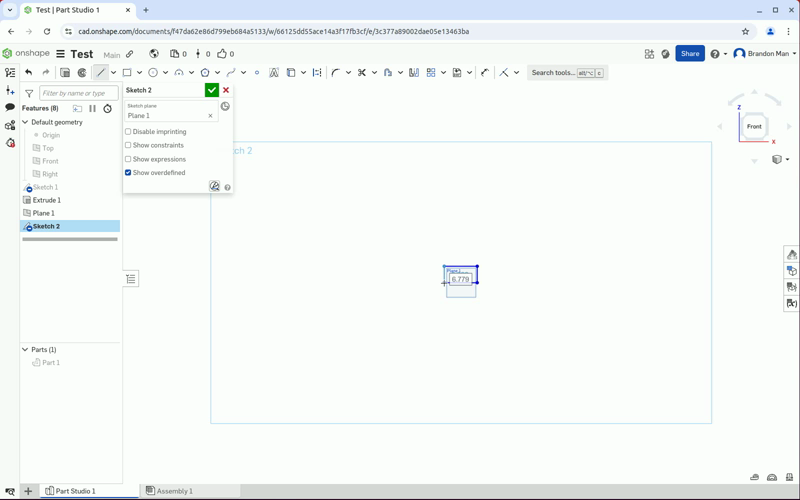
click(444, 282)
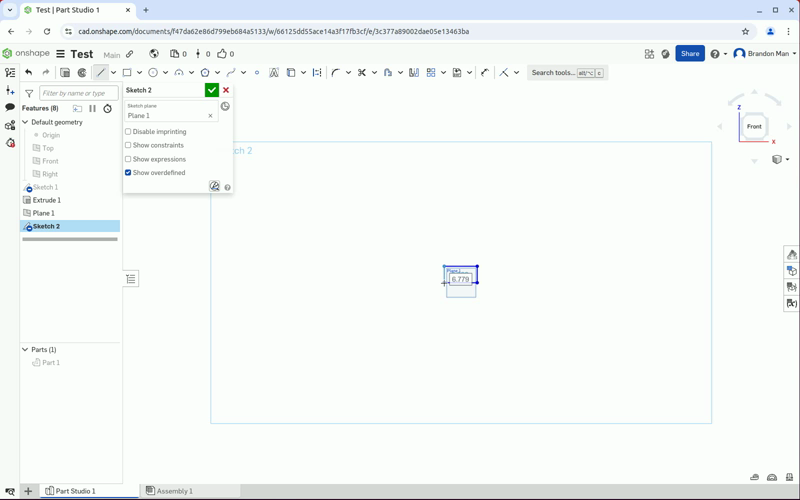
key(esc)
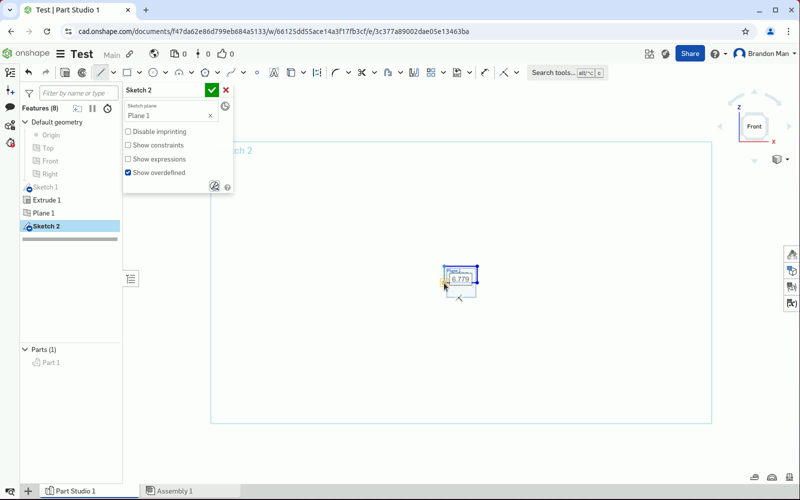
mouse_move(466, 271)
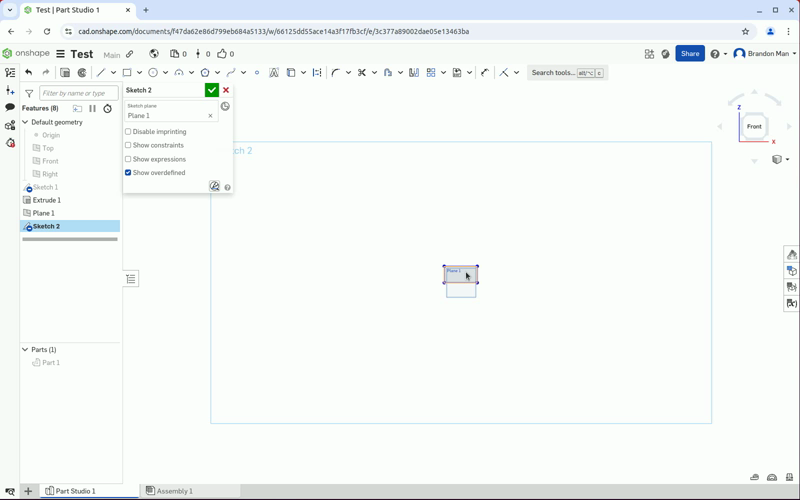
scroll(6)
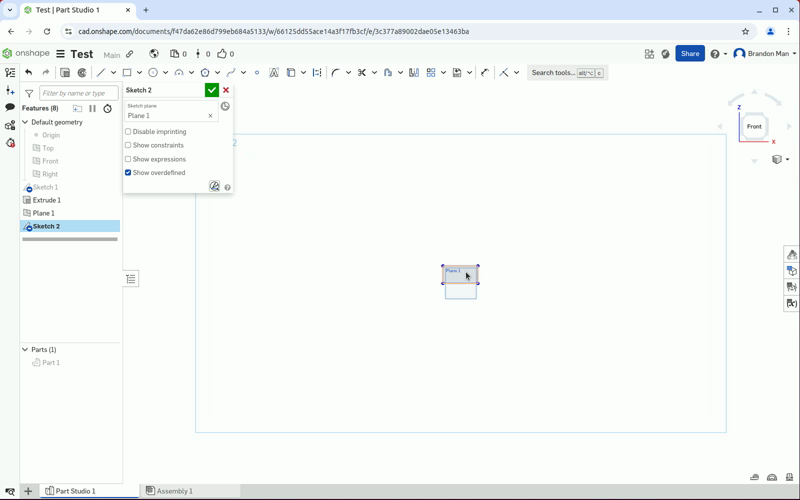
scroll(6)
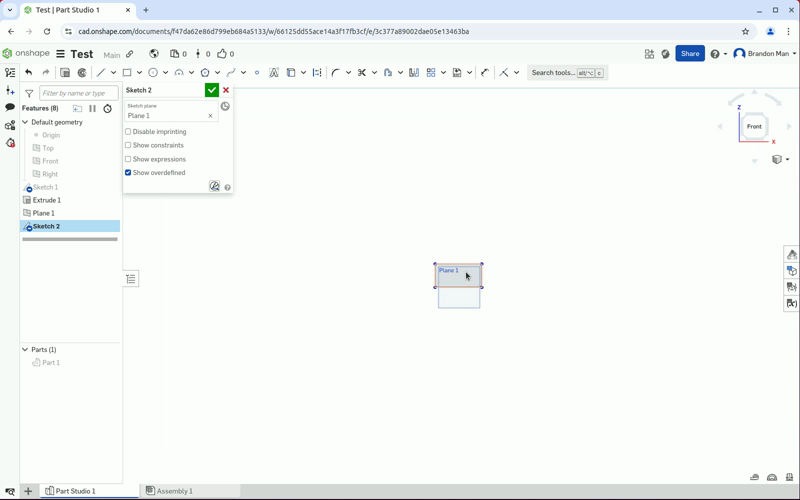
scroll(6)
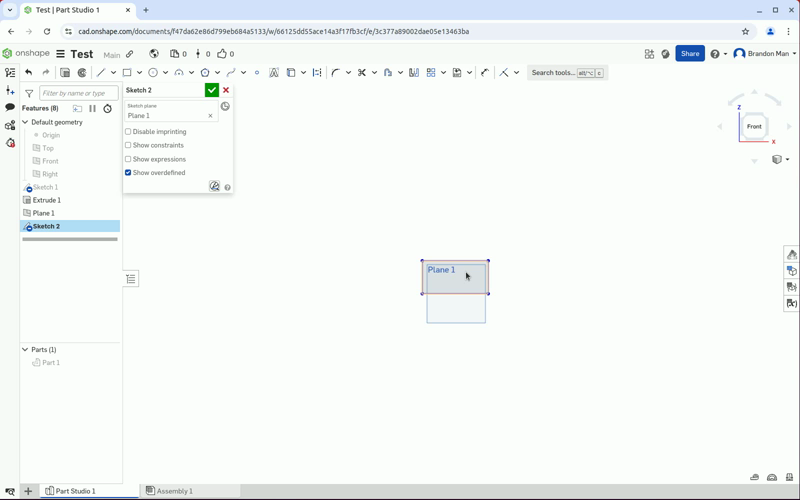
scroll(6)
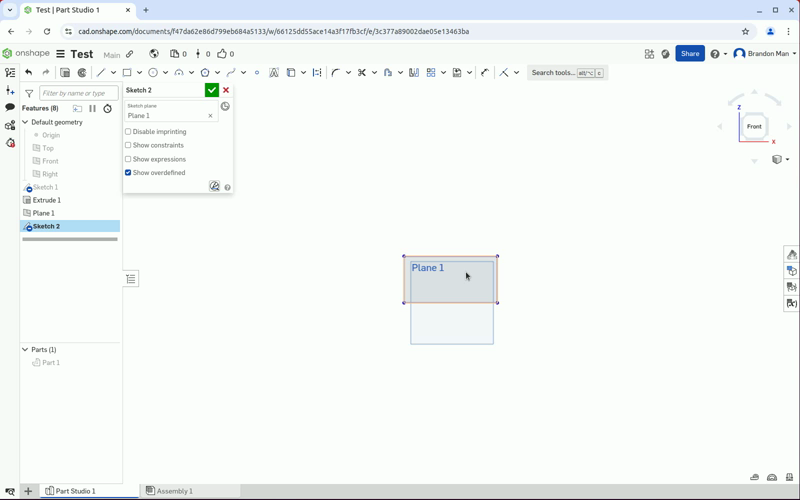
scroll(6)
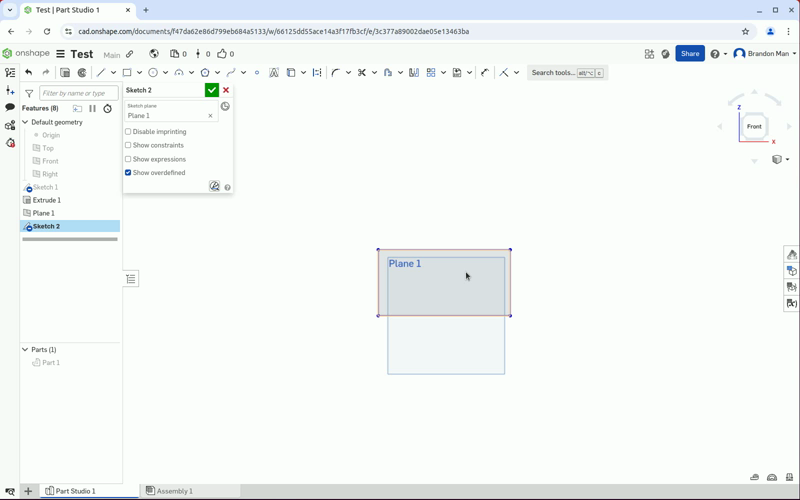
scroll(6)
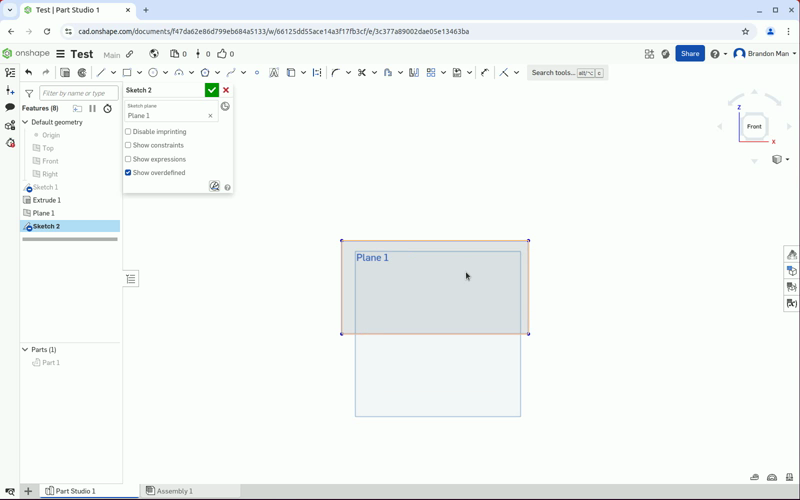
scroll(6)
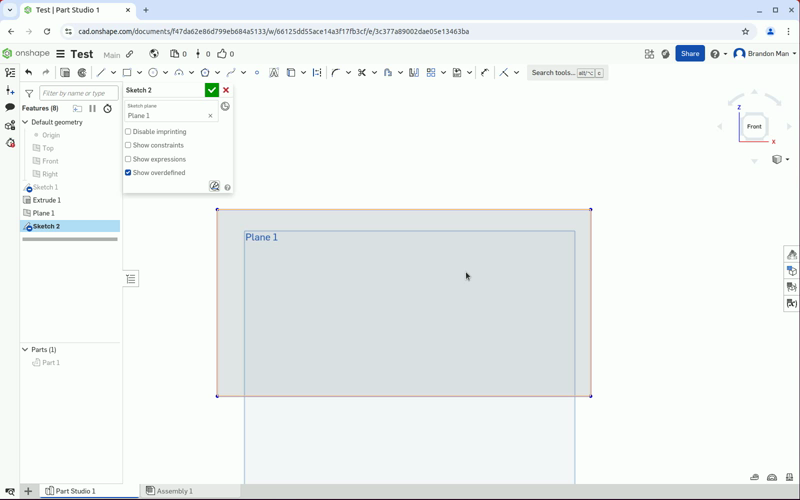
click(466, 271)
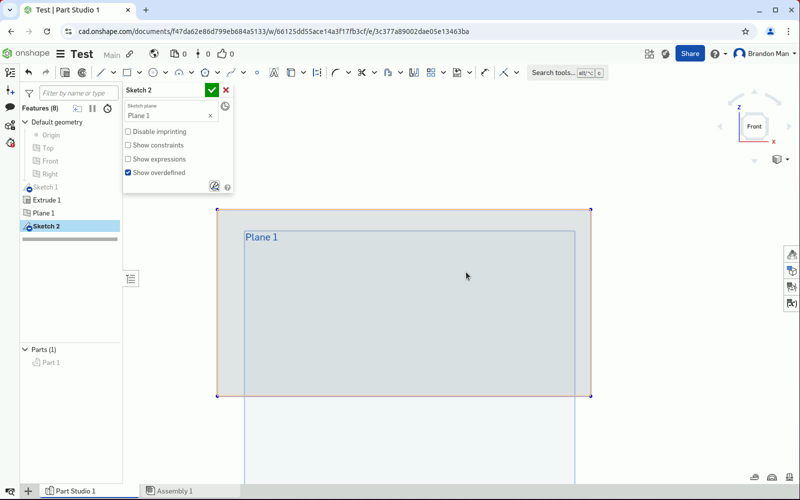
scroll(-6)
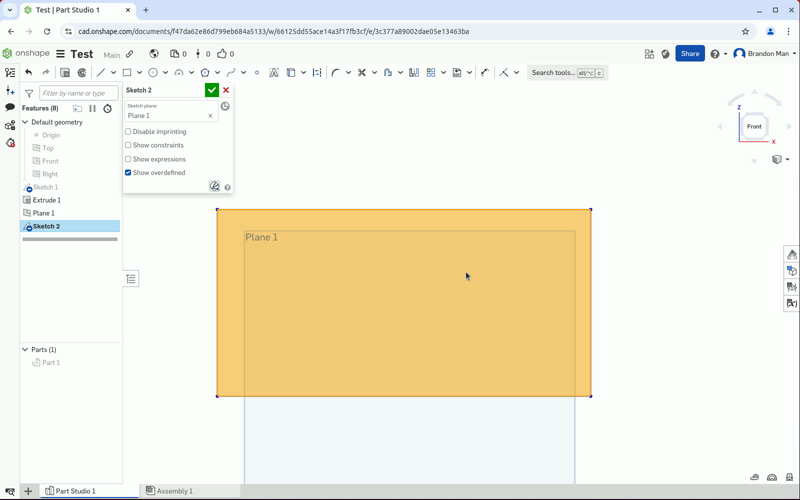
scroll(-6)
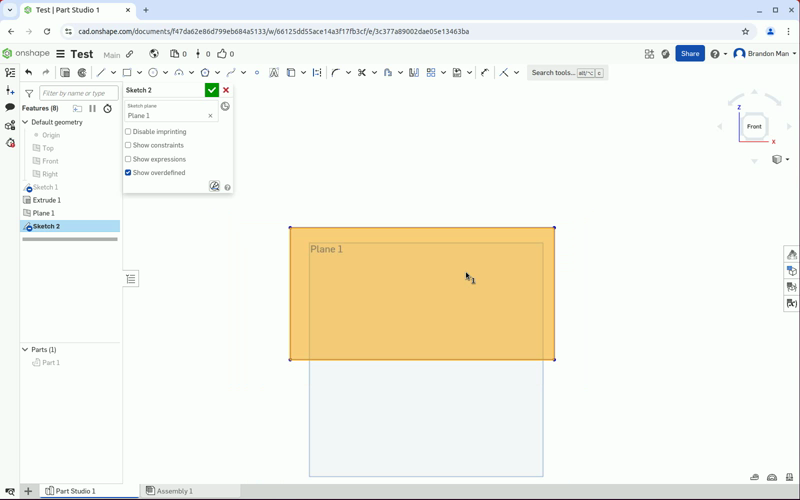
scroll(-6)
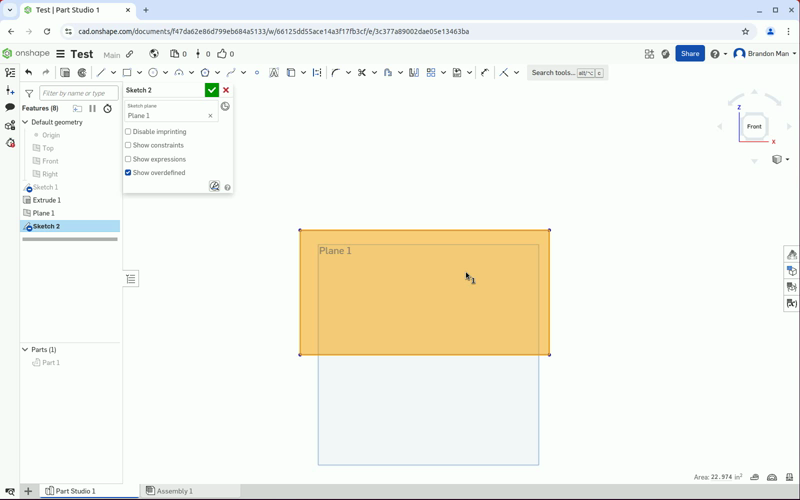
scroll(-6)
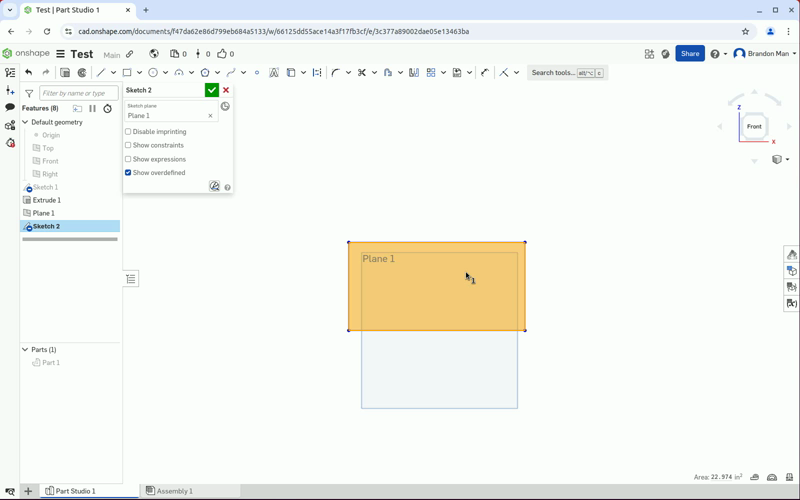
scroll(-6)
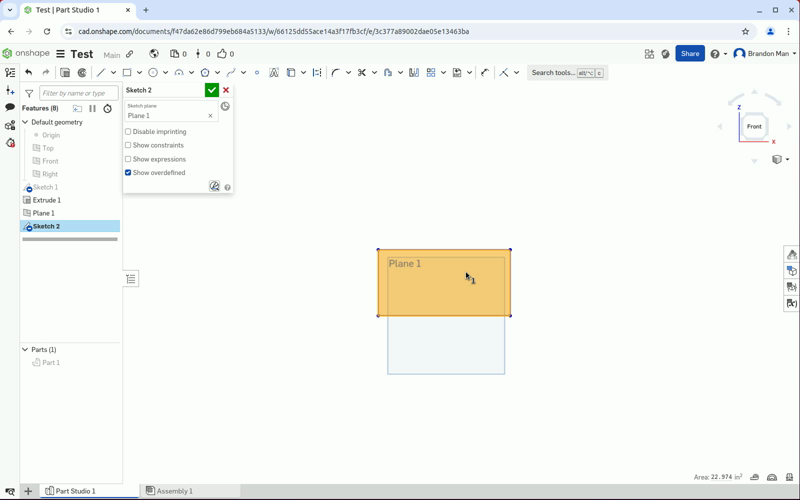
scroll(-6)
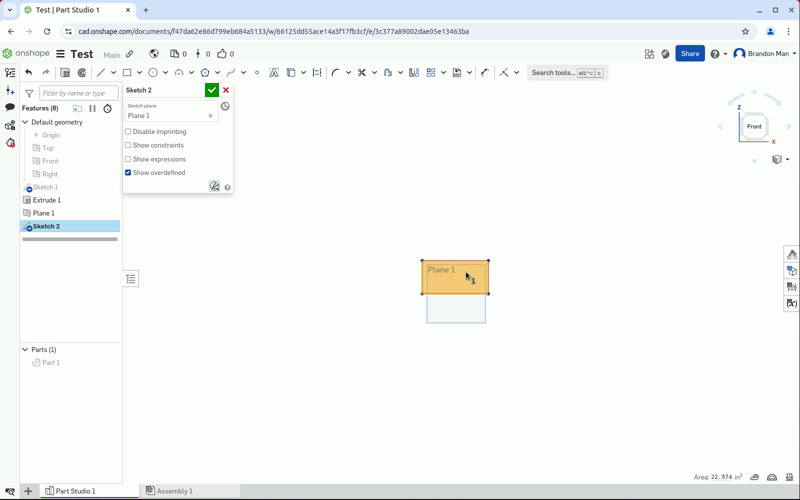
scroll(-6)
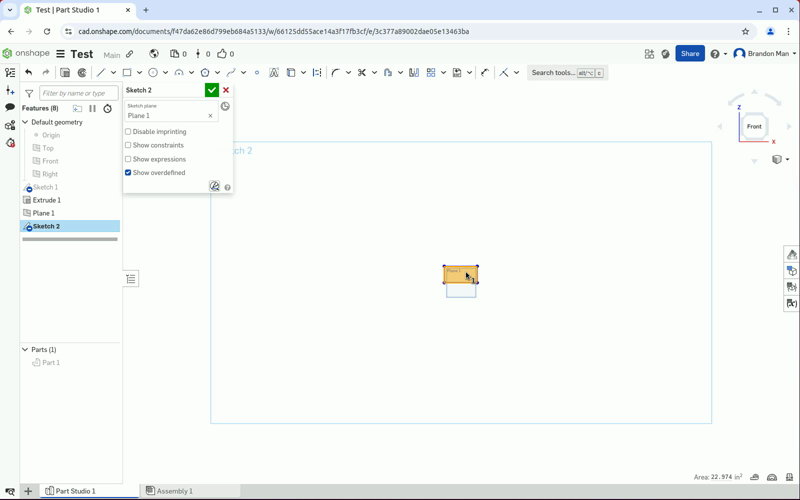
mouse_move(73, 352)
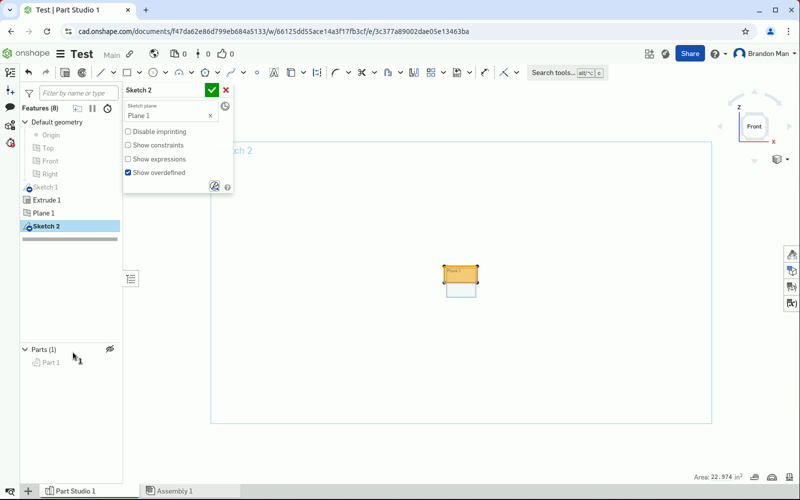
key(shift+y)
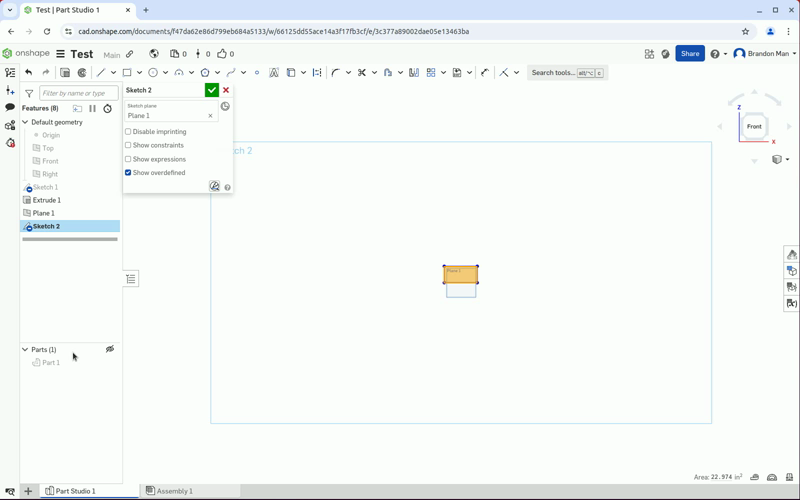
key(shift+e)
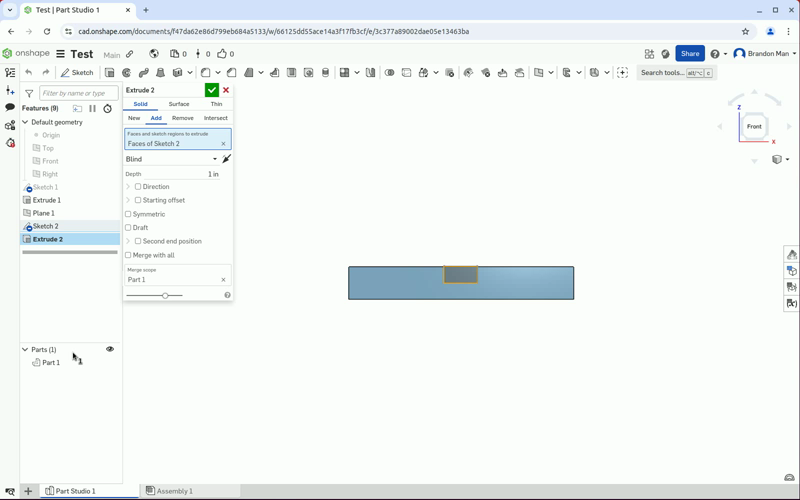
mouse_move(143, 106)
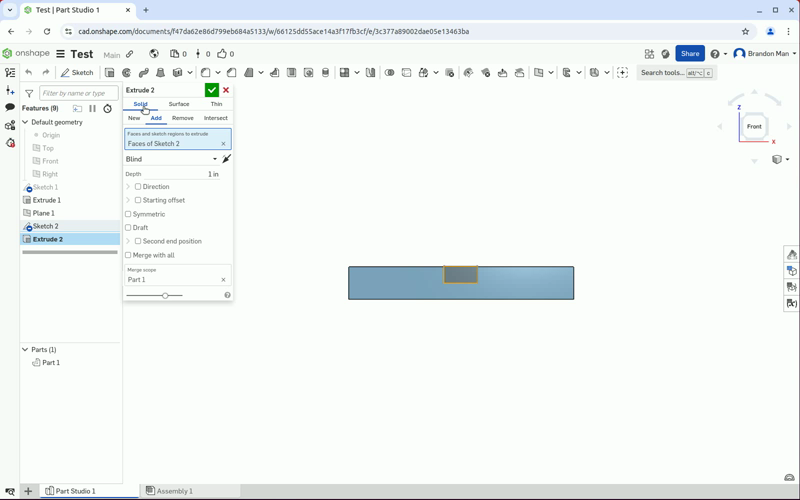
click(143, 106)
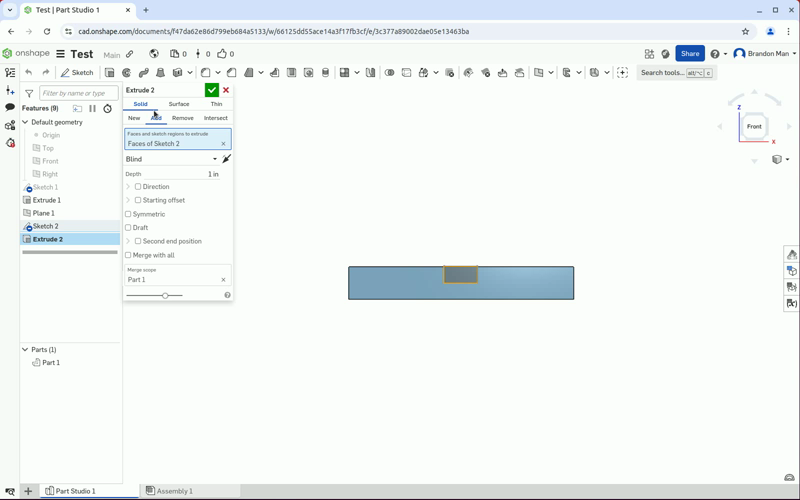
mouse_move(186, 120)
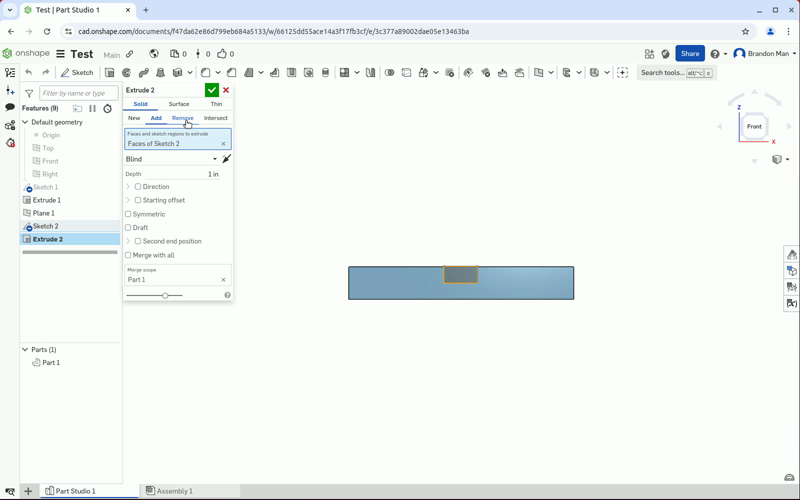
click(186, 120)
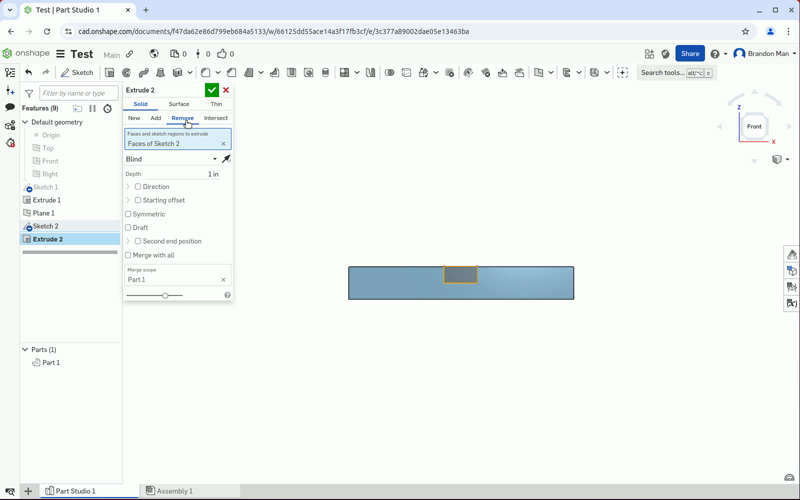
key(tab, 4)
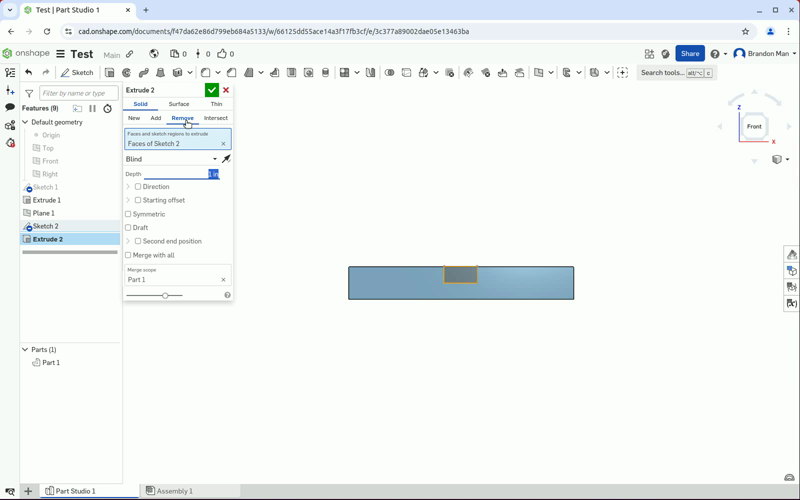
text(6.499)
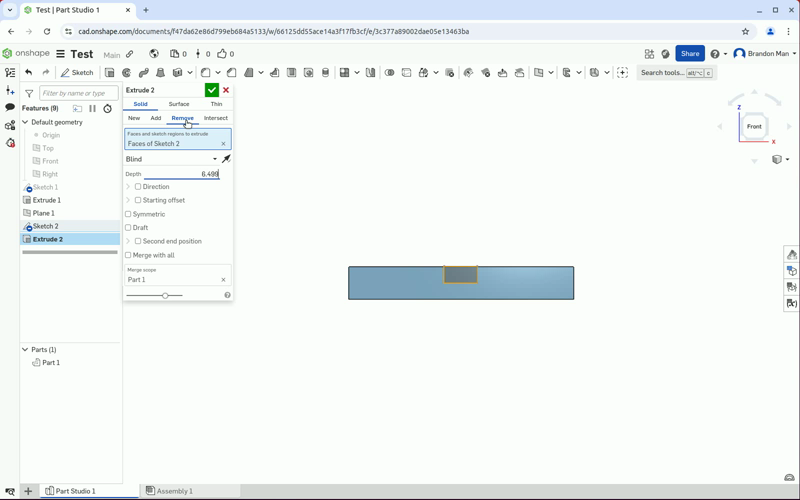
key(tab, 6)
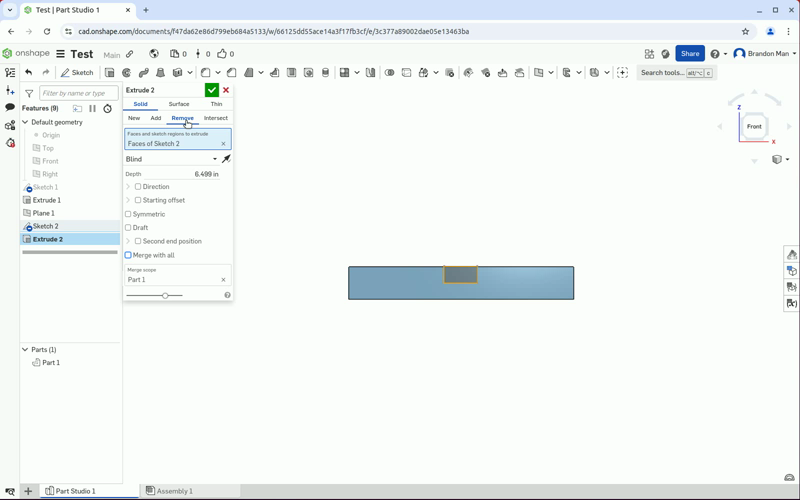
key(space)
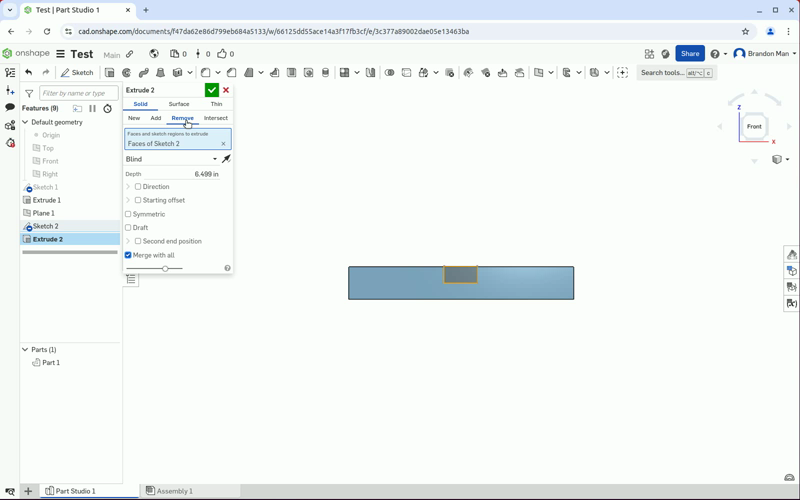
key(enter)
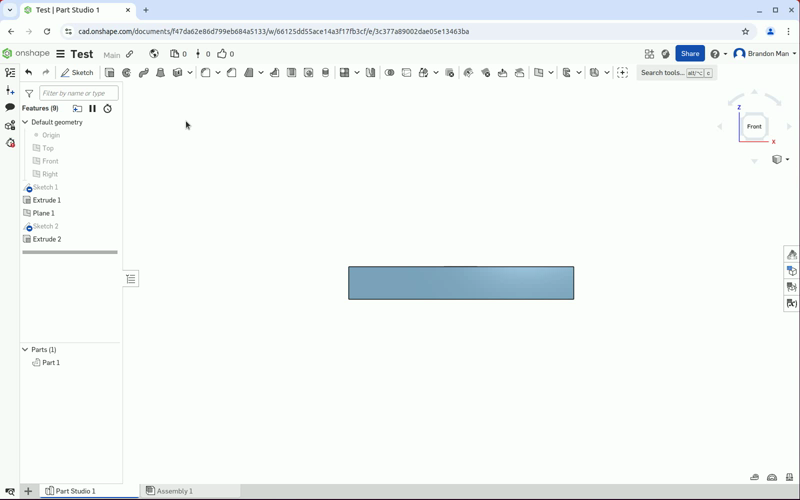
key(shift+h)
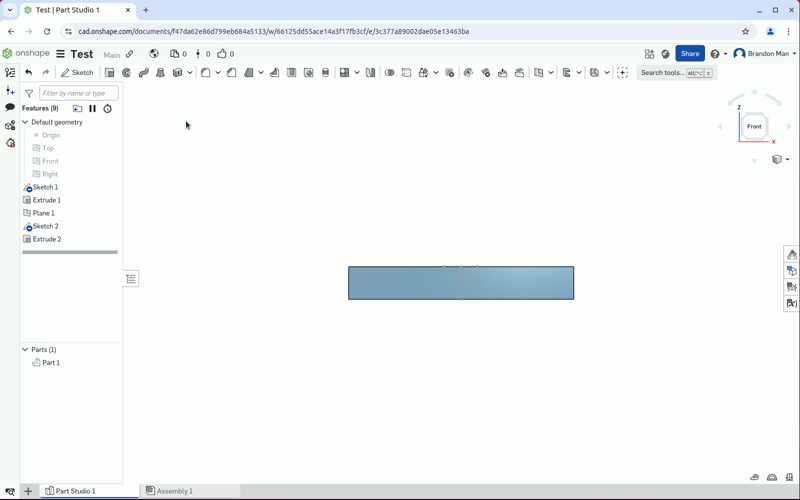
key(shift+h)
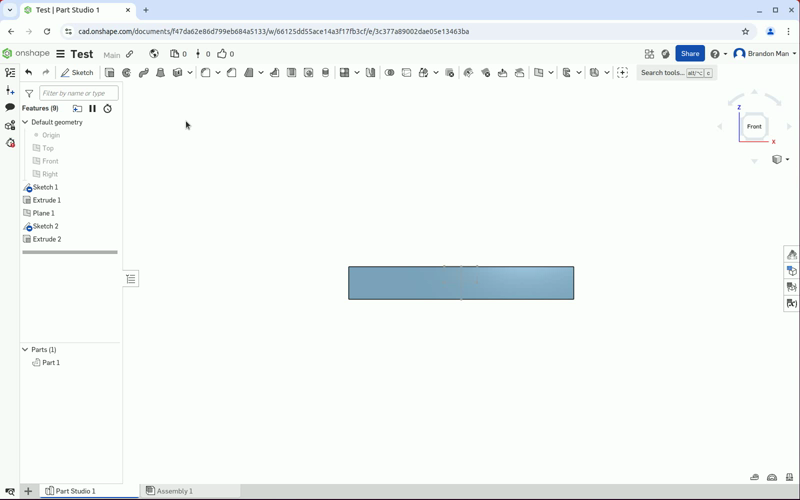
key(shift+7)
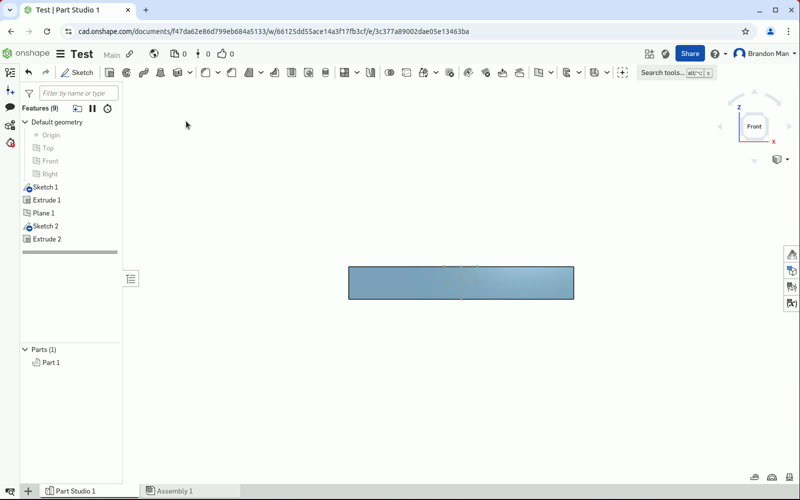
key(left, 2)
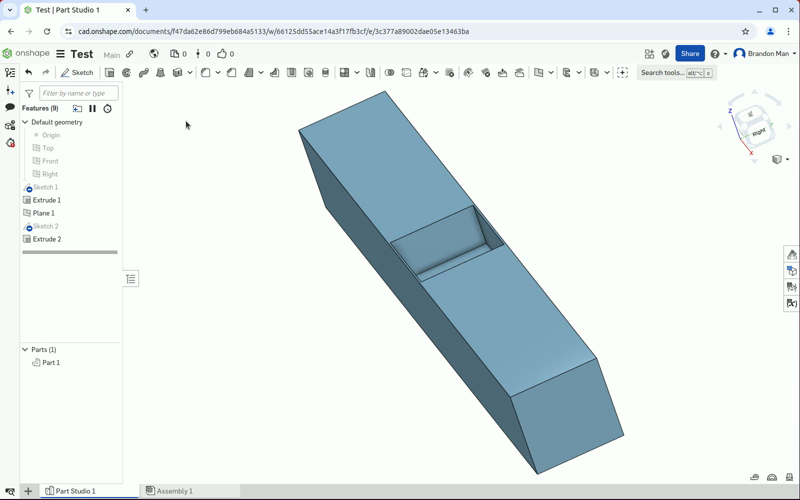
key(down, 2)
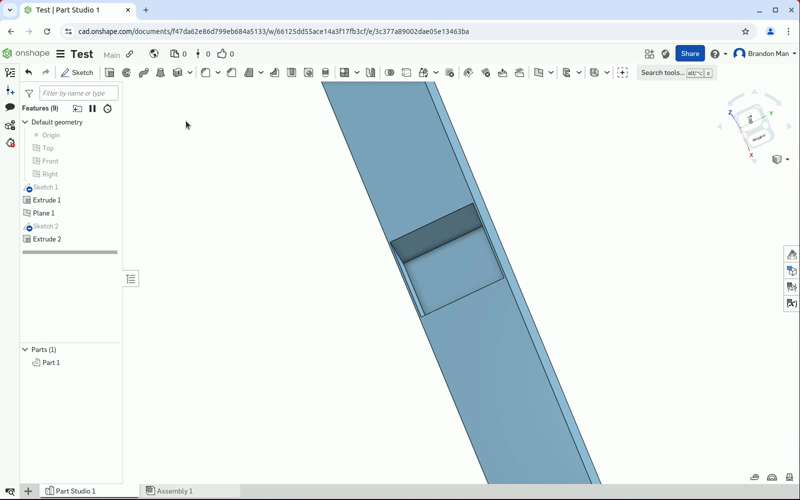
key(up, 2)
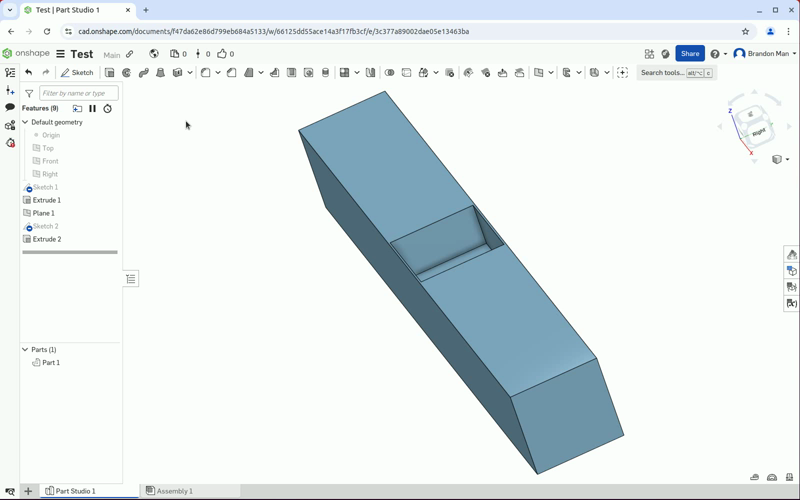
key(right, 2)
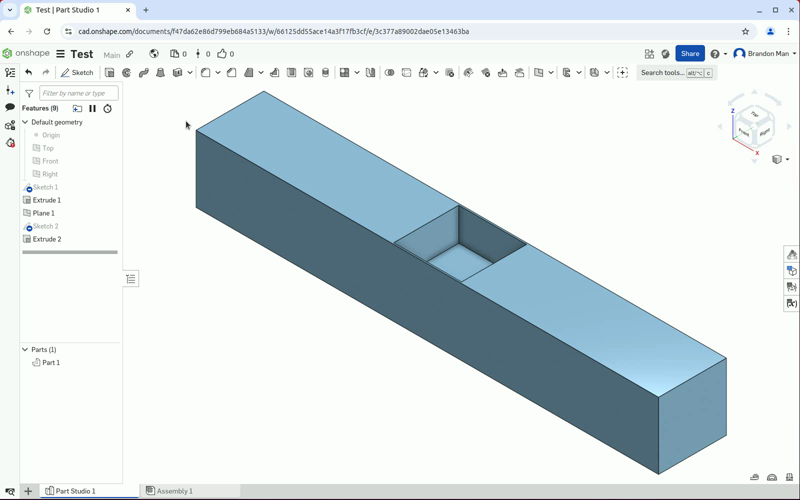
mouse_move(73, 189)
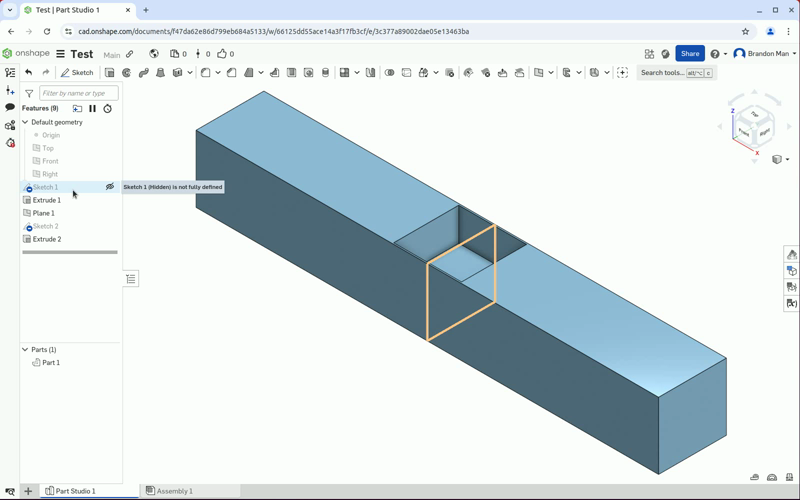
click(73, 189)